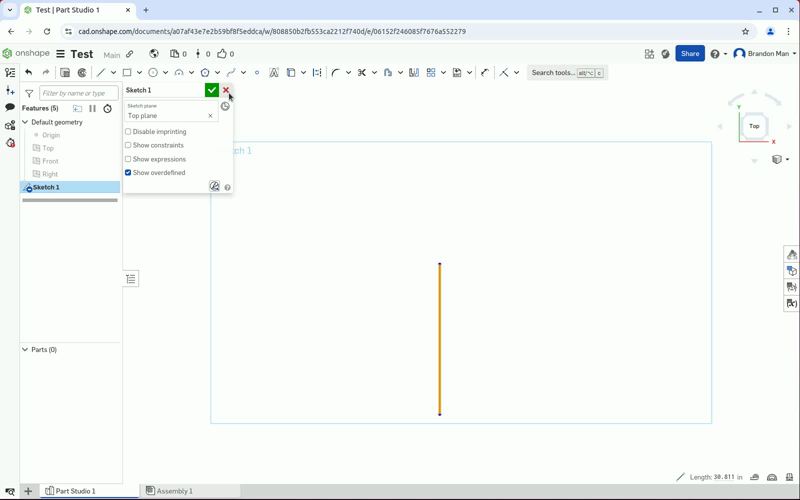
key(shift+h)
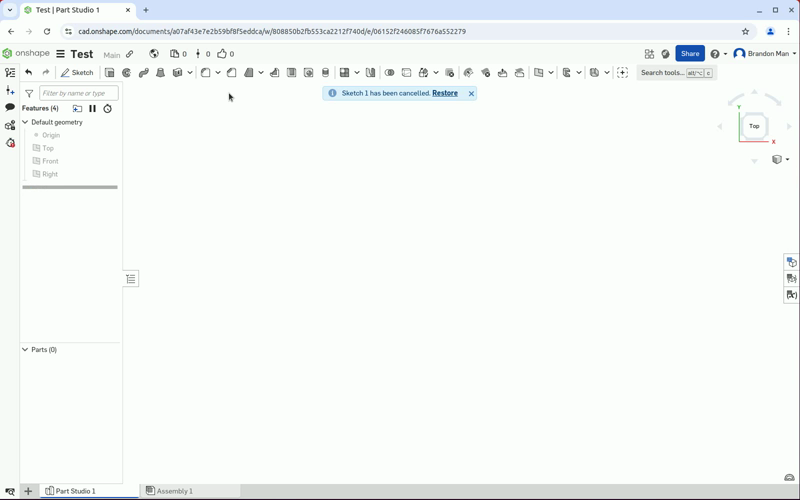
mouse_move(73, 352)
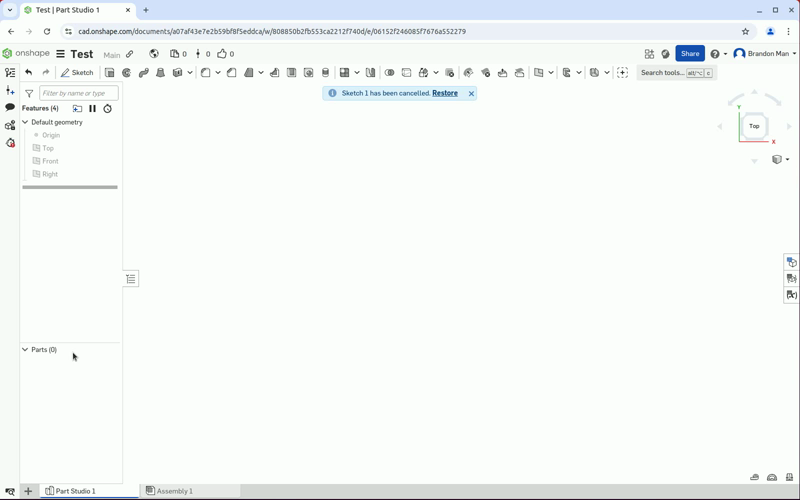
key(y)
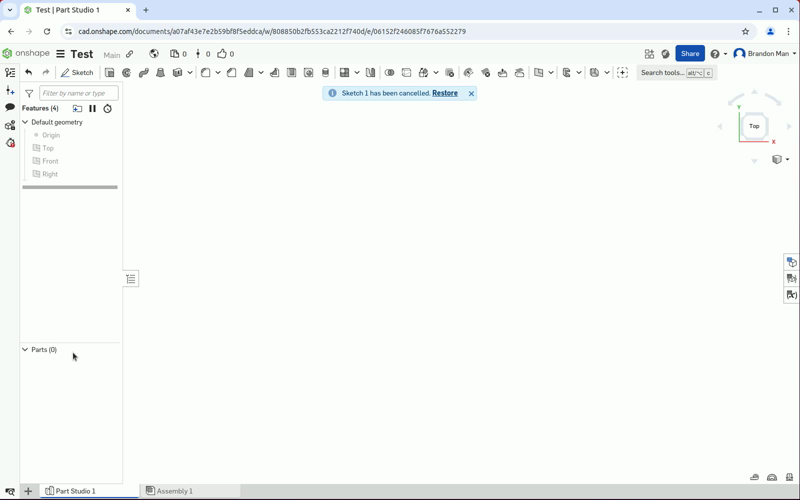
key(shift+p)
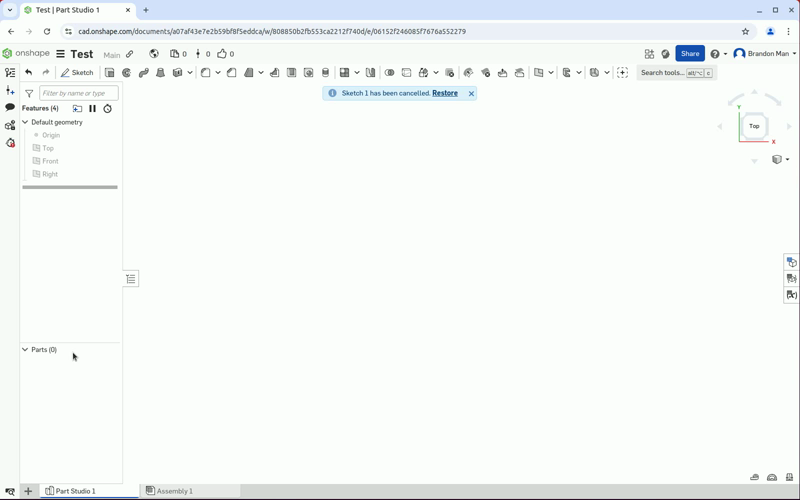
key(space)
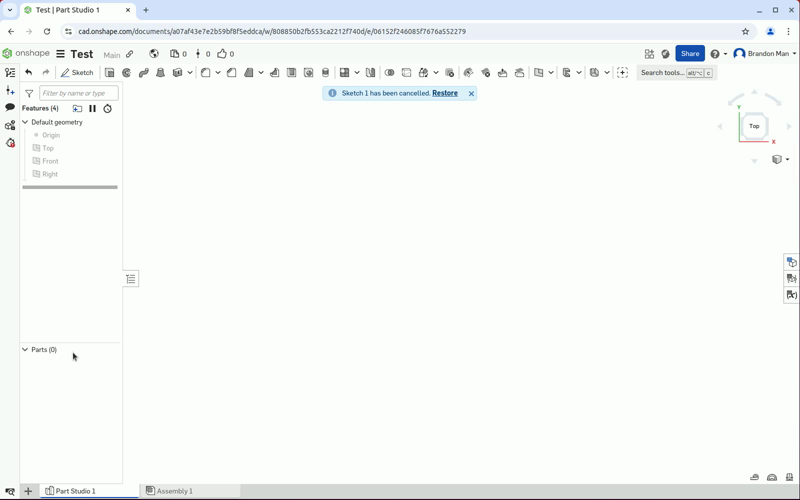
key_down(shift)
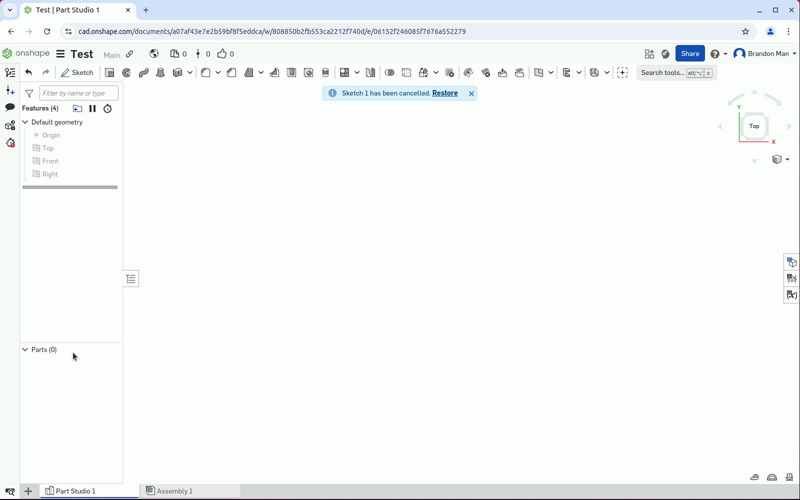
key(up)
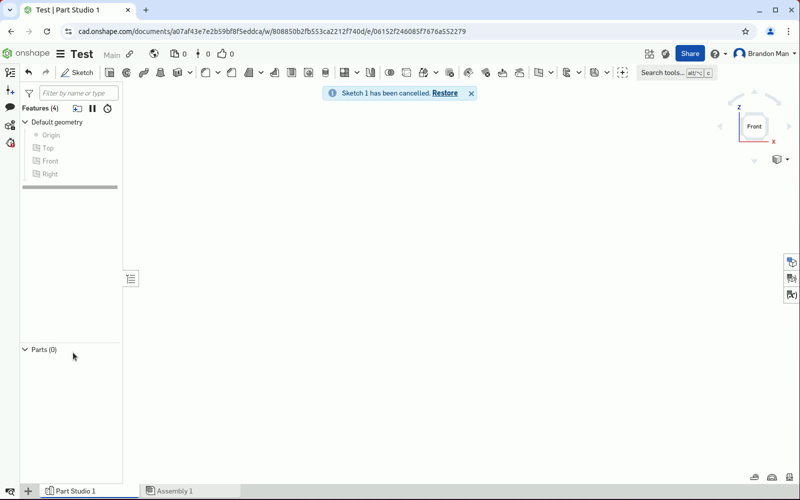
key_up(shift)
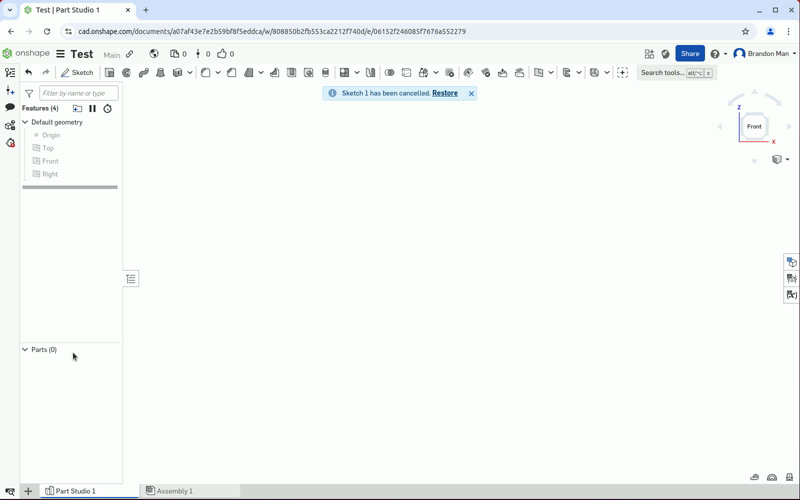
mouse_move(73, 352)
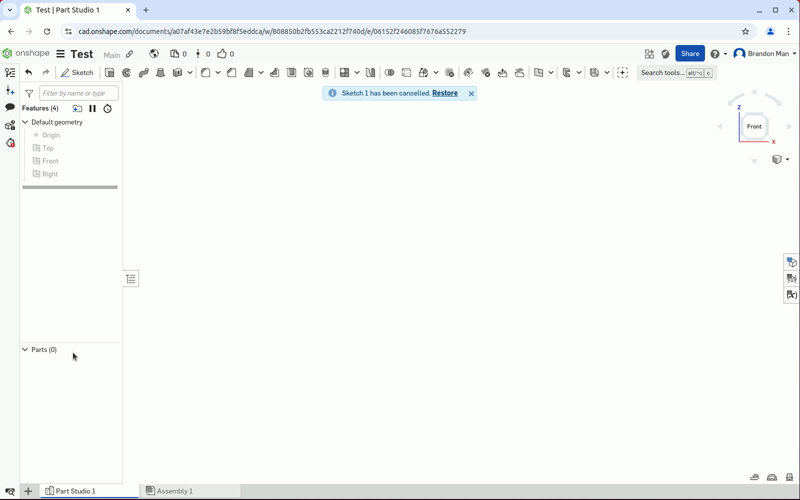
key(shift+y)
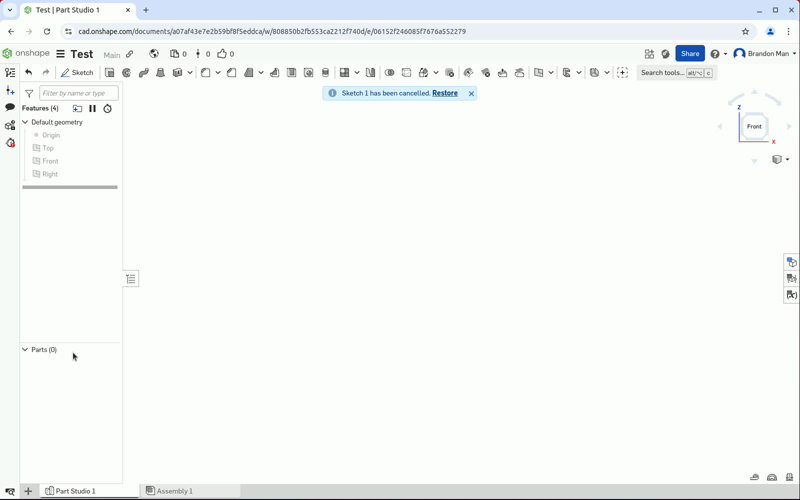
key(shift+s)
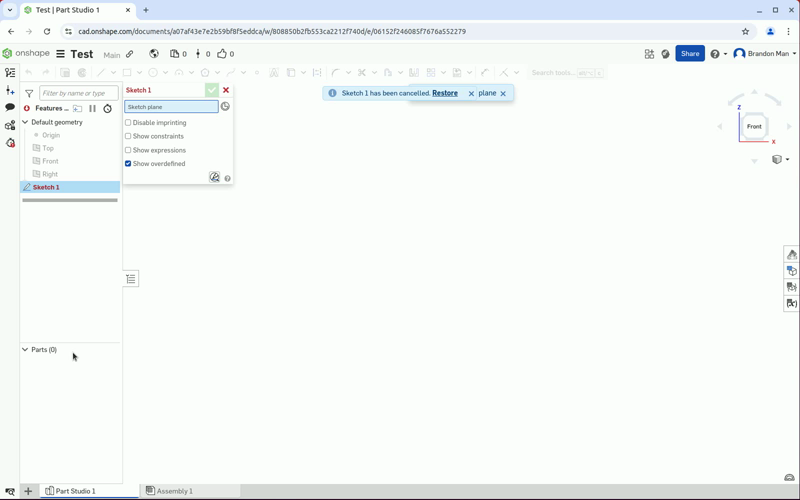
mouse_move(73, 163)
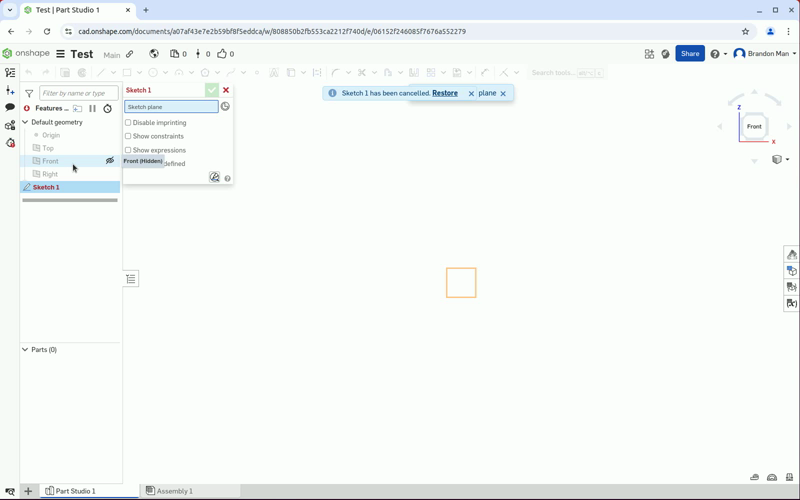
click(73, 163)
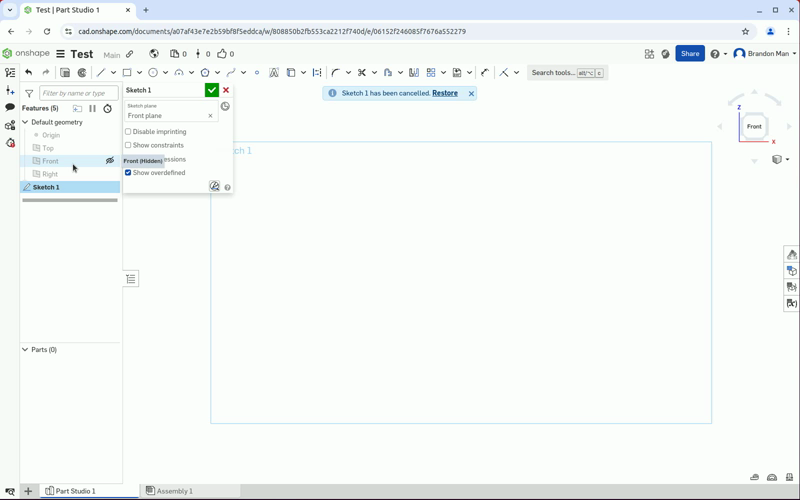
mouse_move(73, 352)
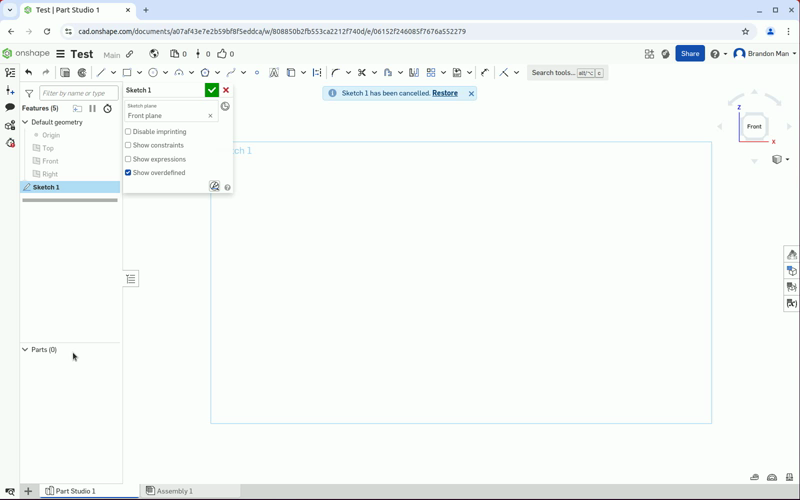
key(y)
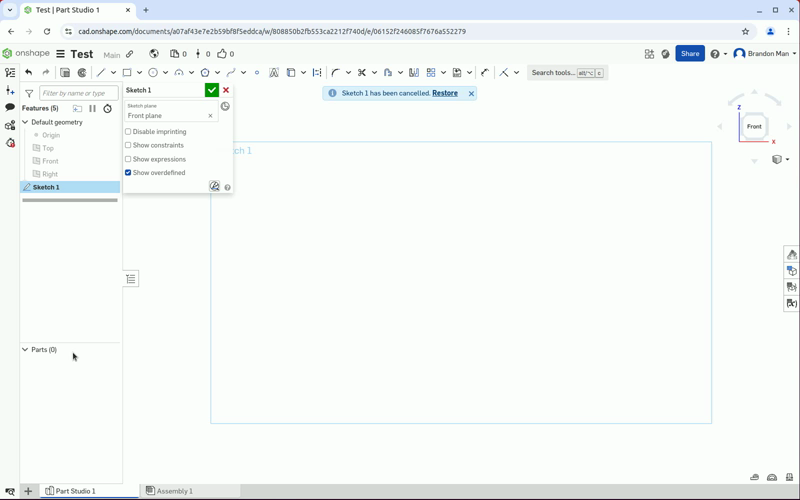
key(l)
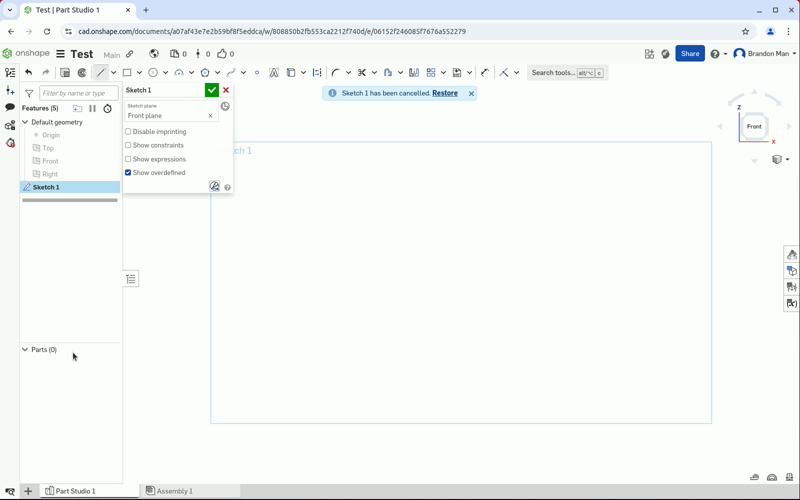
key_down(shift)
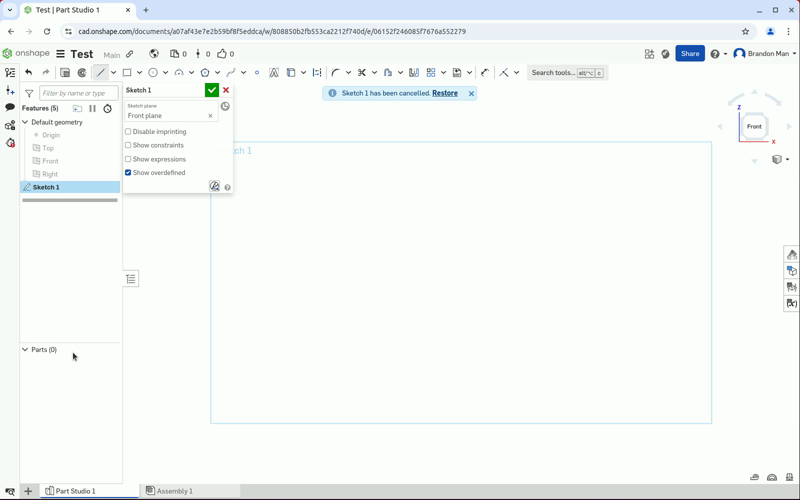
mouse_move(348, 282)
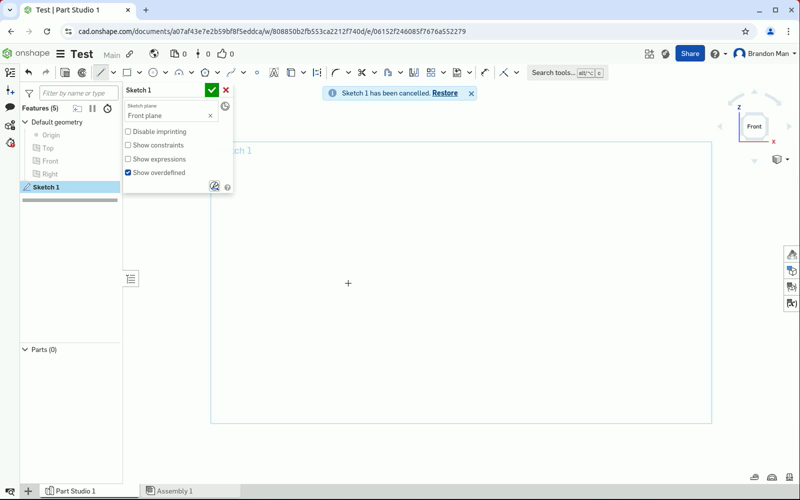
click(348, 282)
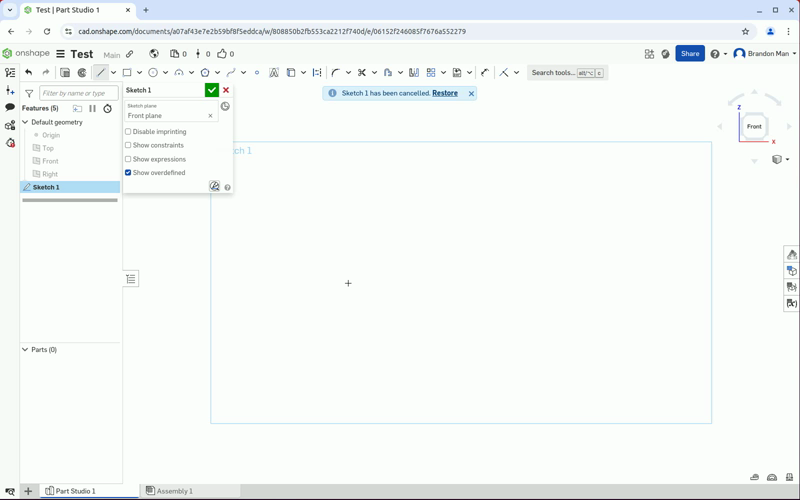
key_up(shift)
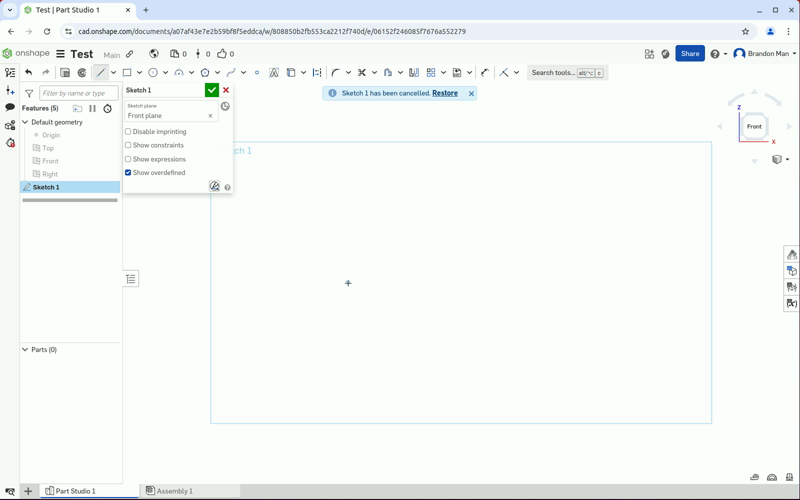
key_down(shift)
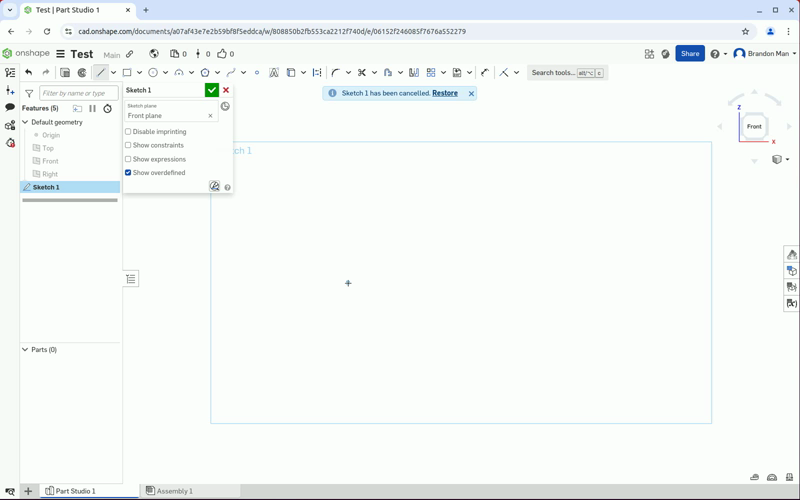
mouse_move(460, 282)
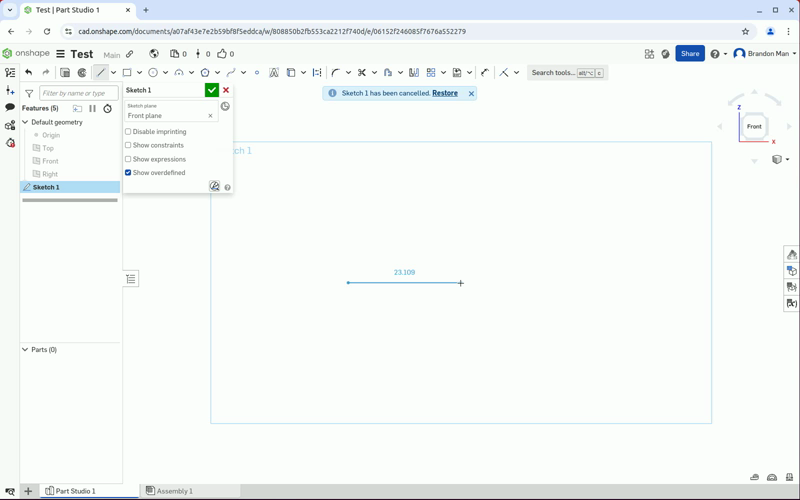
click(460, 282)
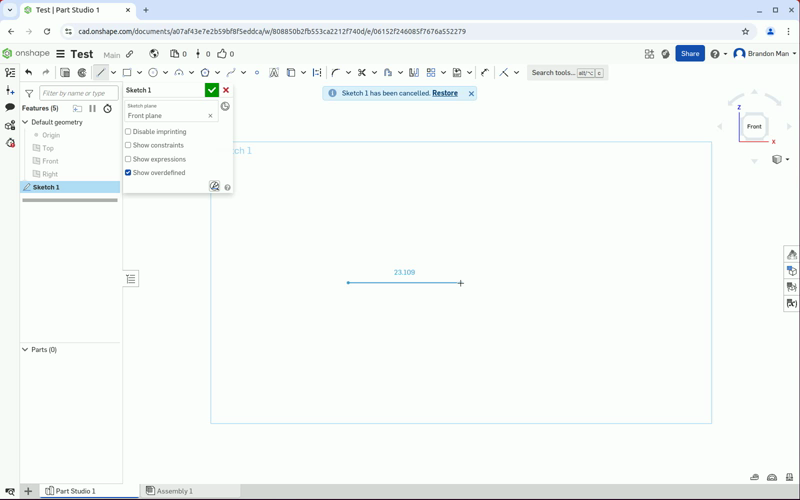
key_up(shift)
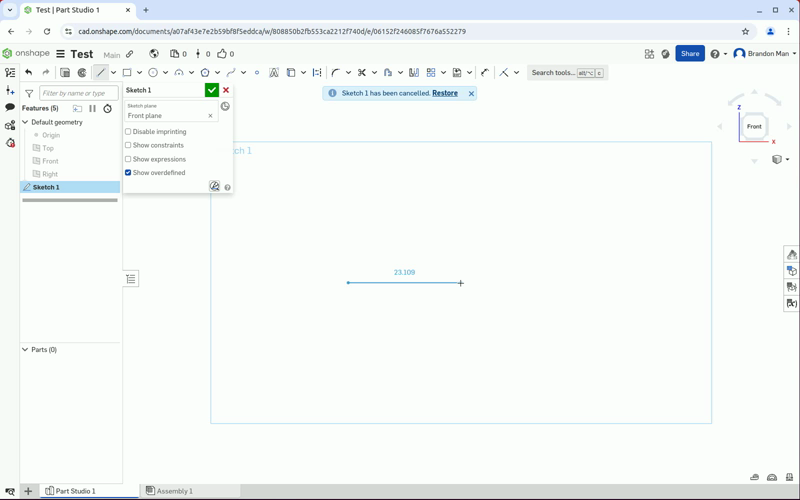
key_down(shift)
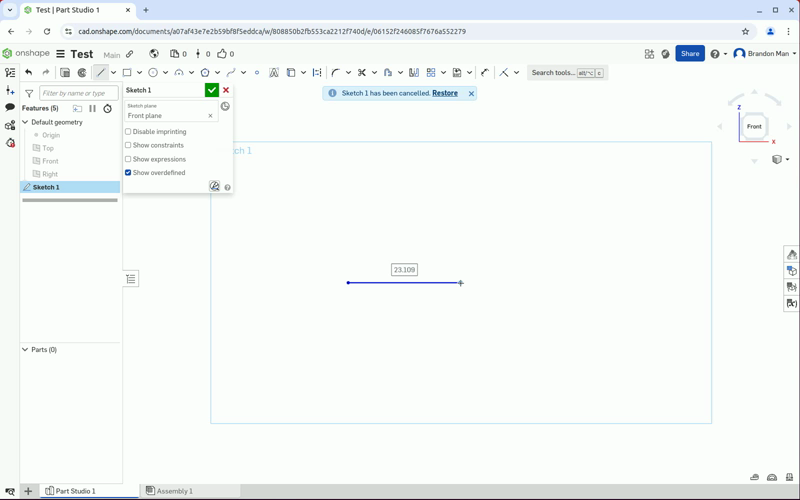
mouse_move(460, 170)
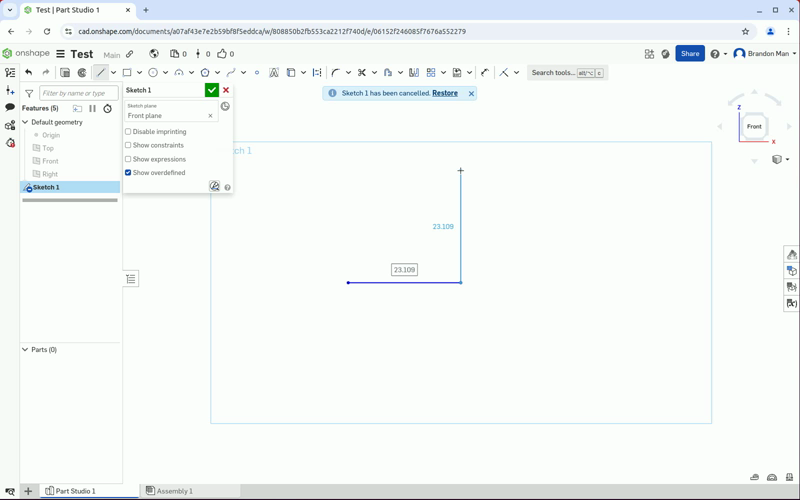
click(460, 170)
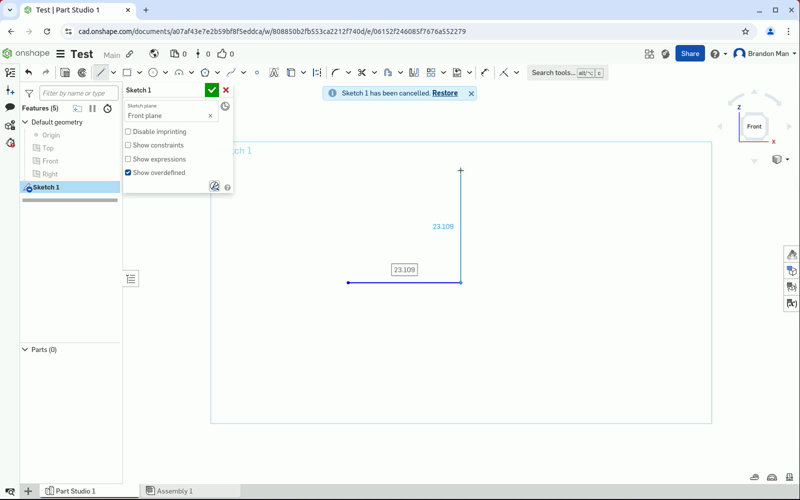
key_up(shift)
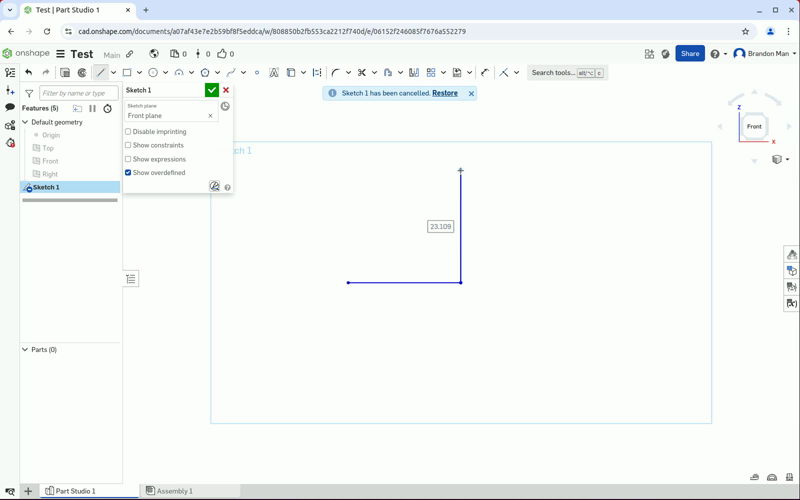
key_down(shift)
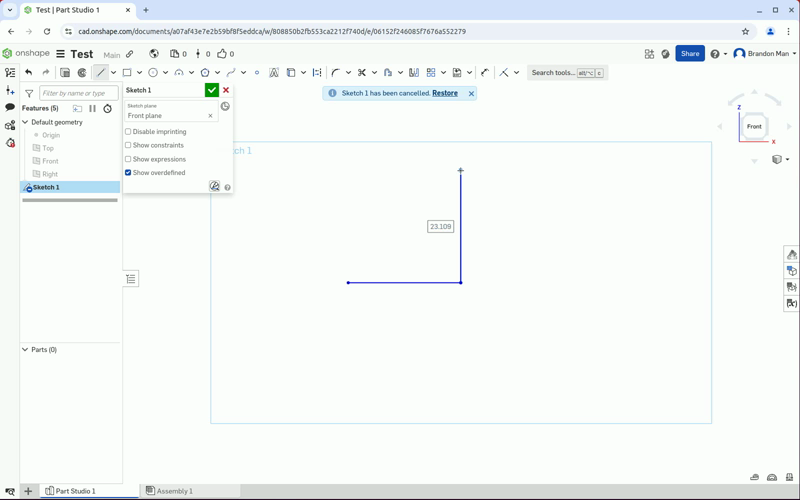
mouse_move(348, 170)
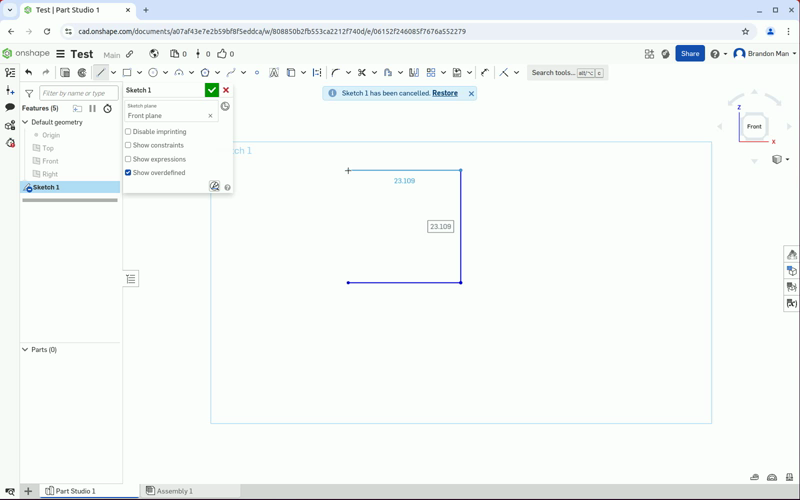
click(348, 170)
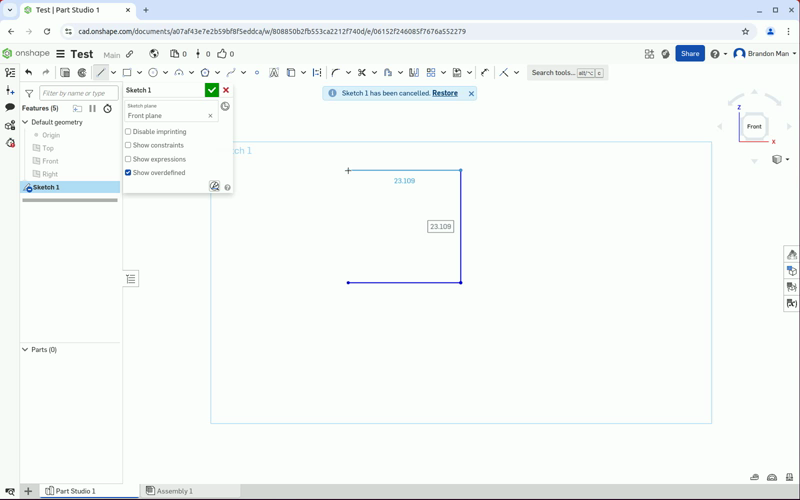
key_up(shift)
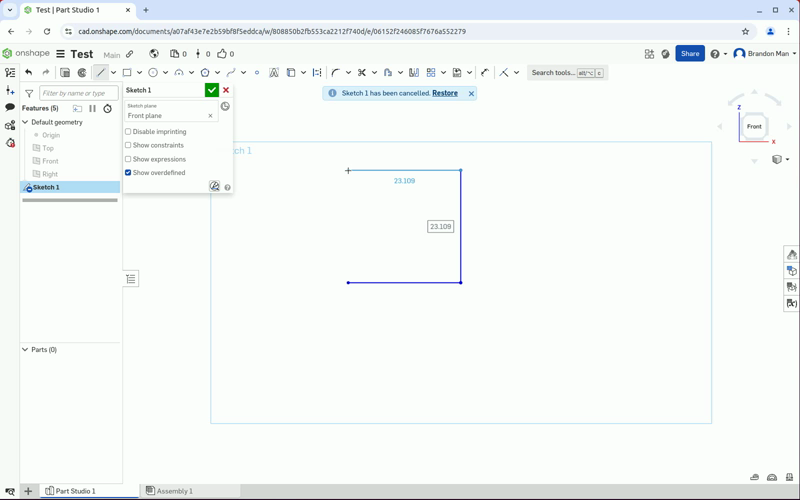
key_down(shift)
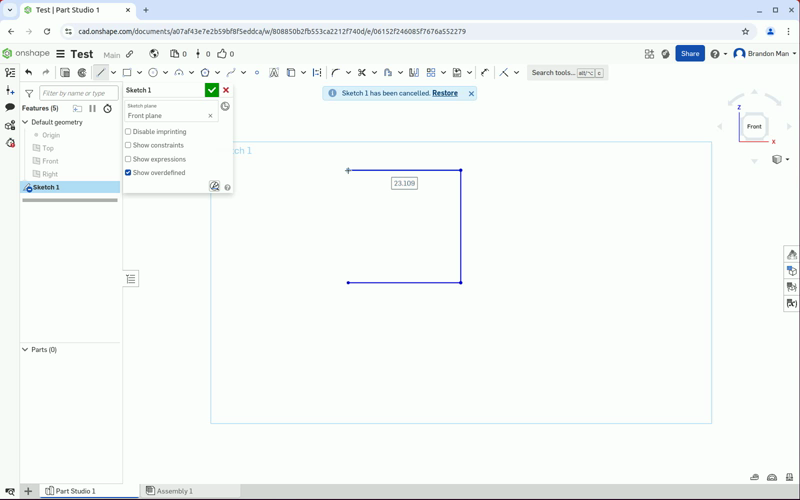
mouse_move(348, 282)
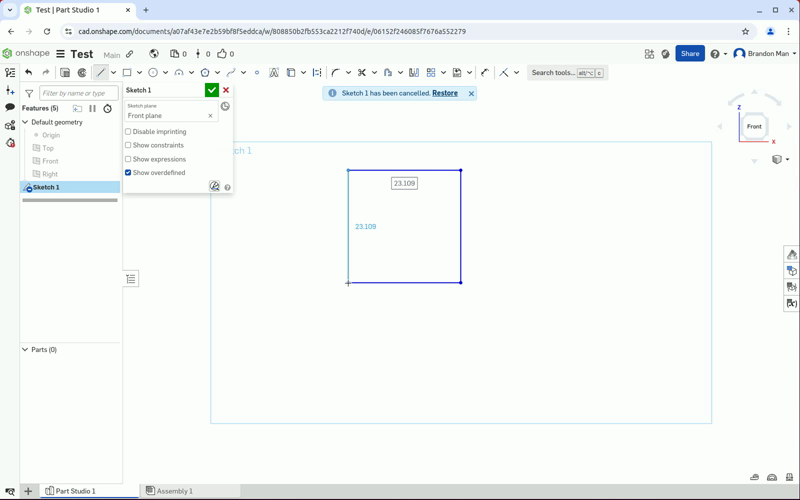
key_up(shift)
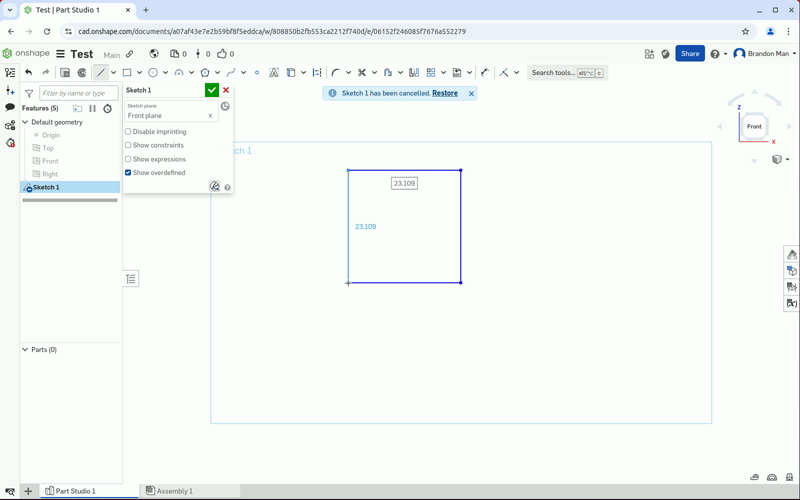
click(348, 282)
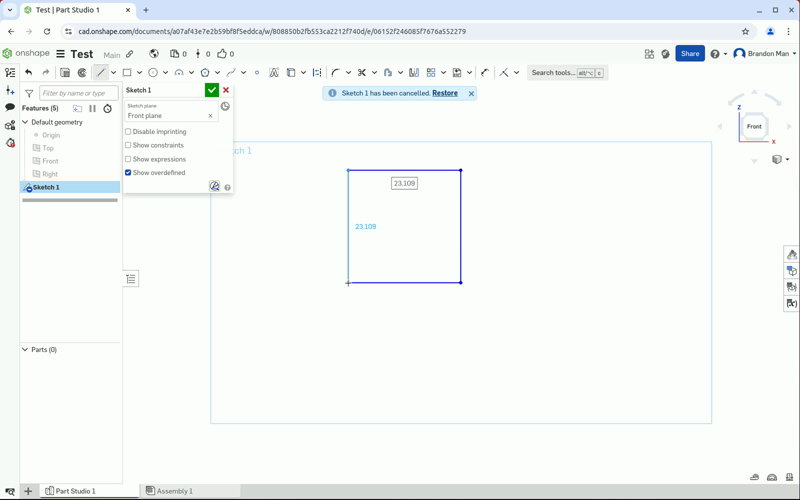
key(esc)
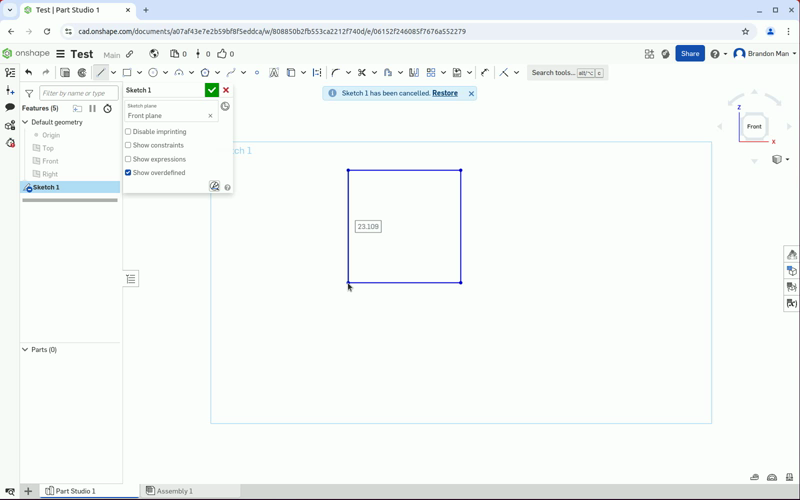
mouse_move(368, 223)
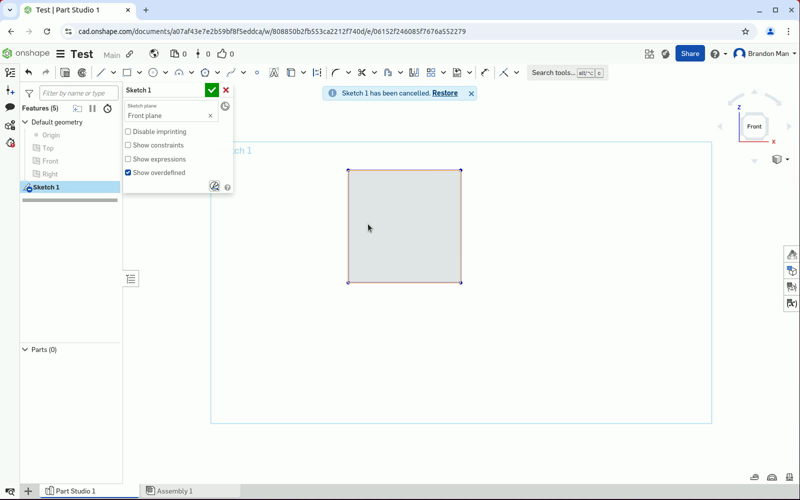
click(368, 223)
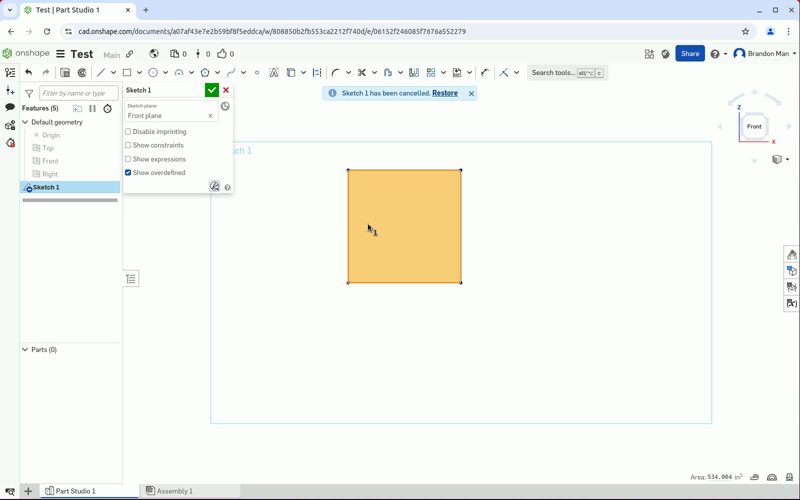
mouse_move(73, 352)
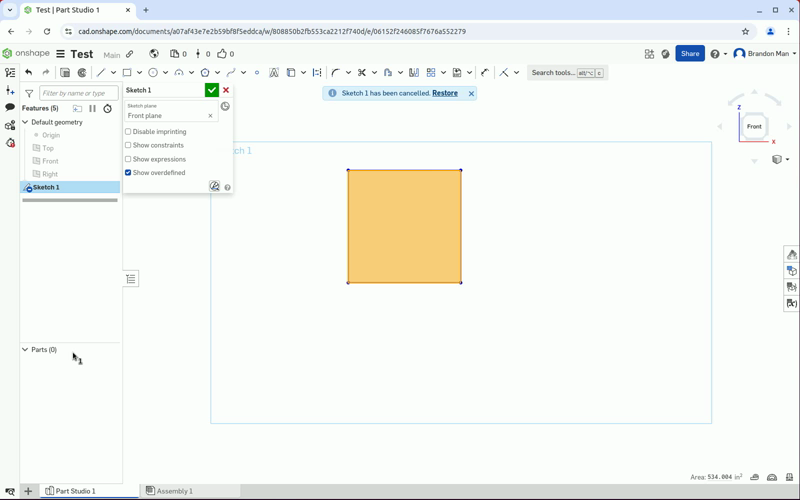
key(shift+y)
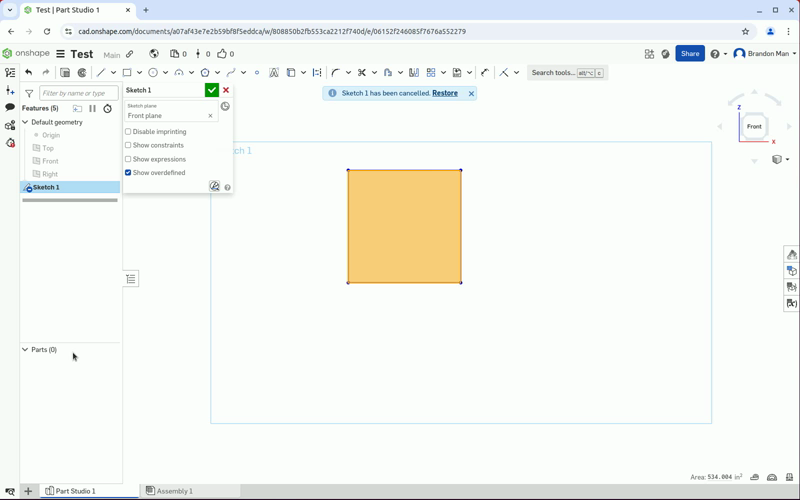
key(shift+e)
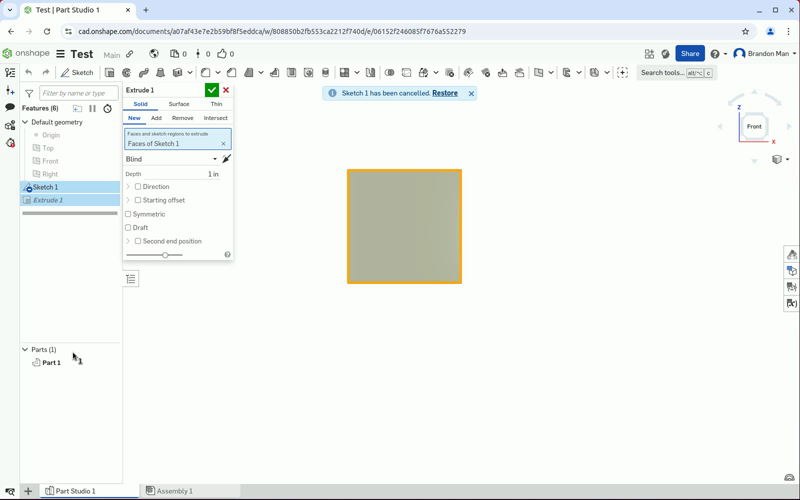
mouse_move(143, 106)
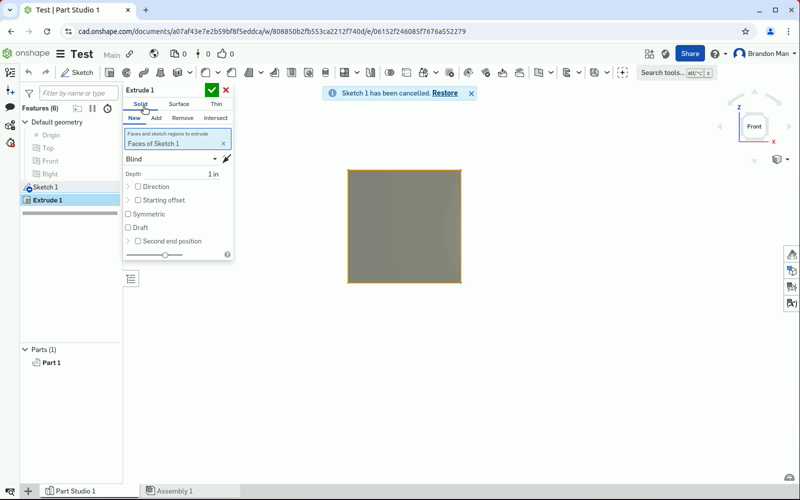
click(143, 106)
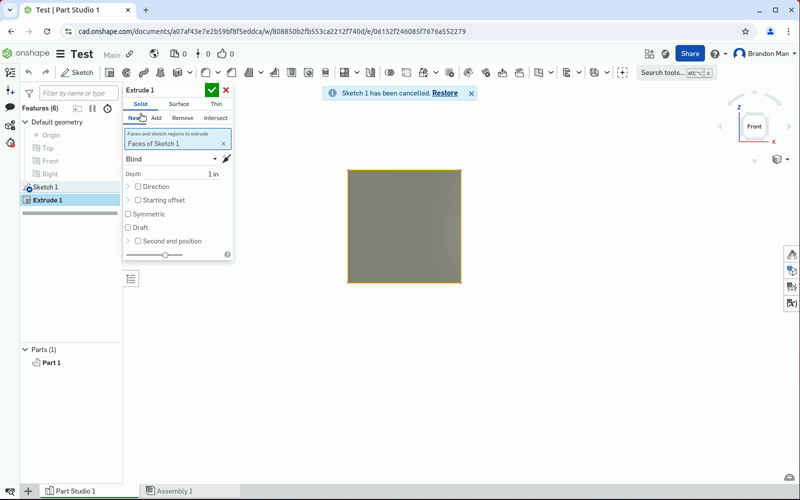
mouse_move(137, 120)
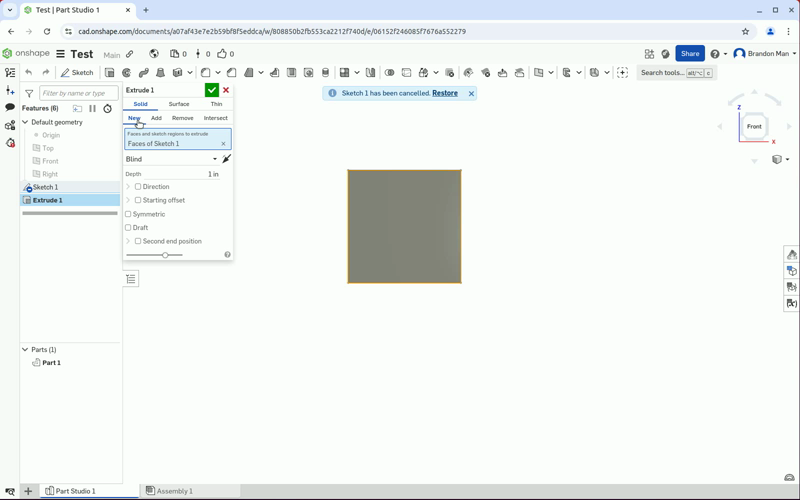
click(137, 120)
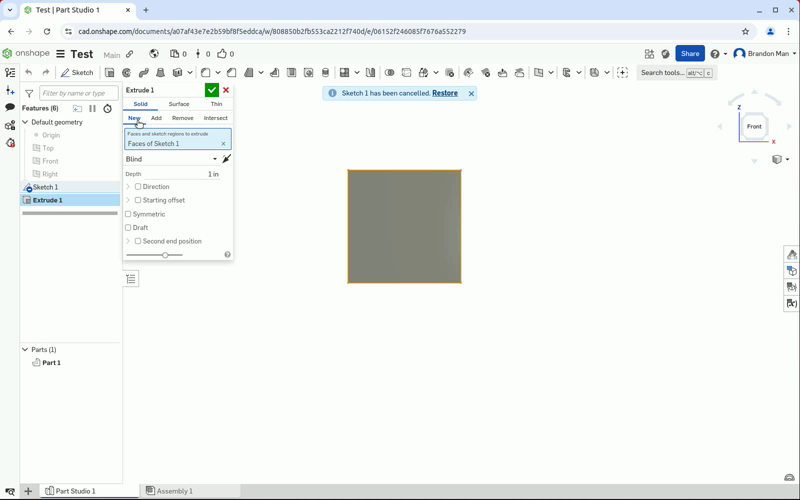
key(tab, 4)
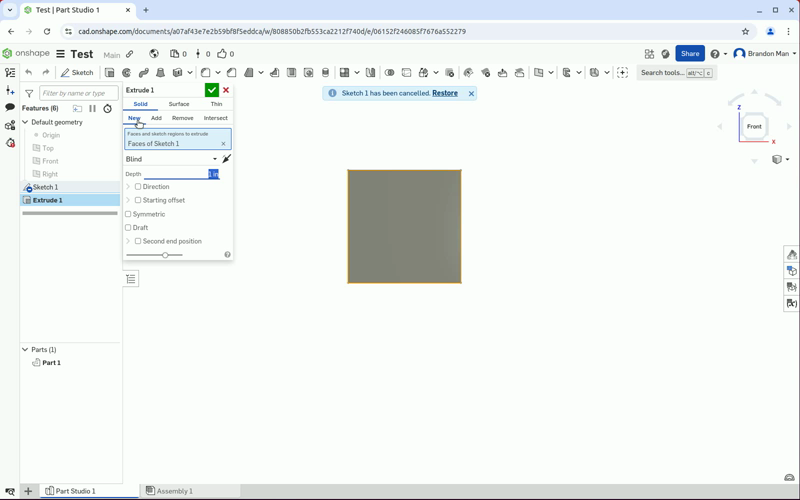
text(23.108)
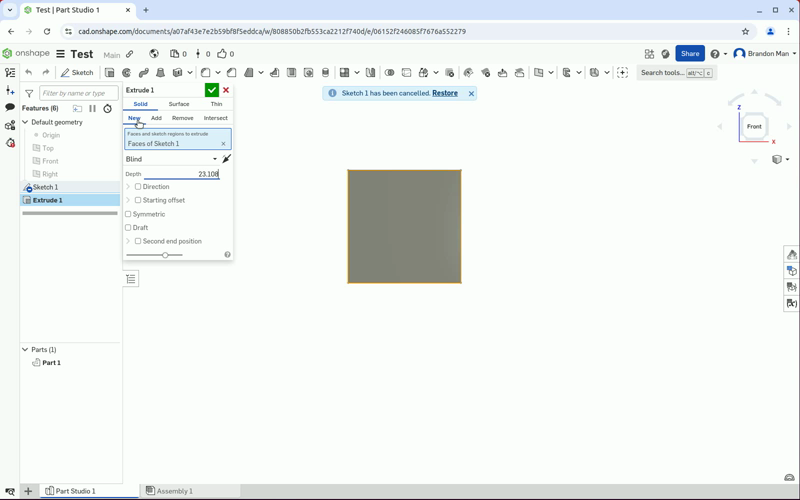
key(enter)
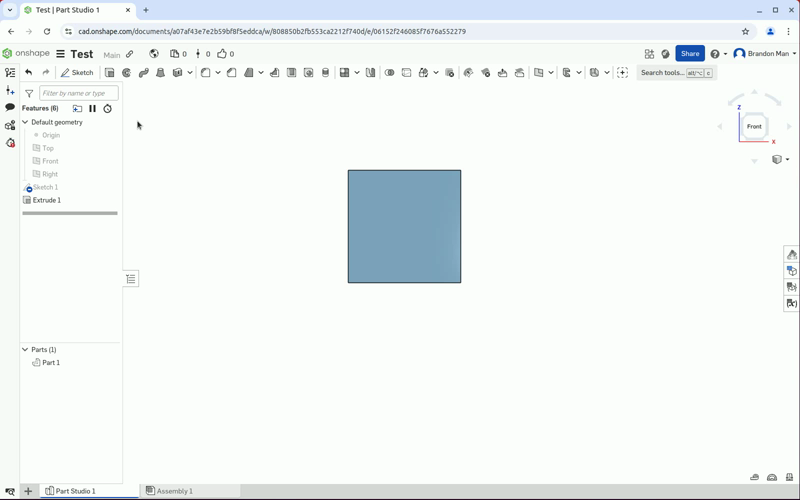
key(shift+h)
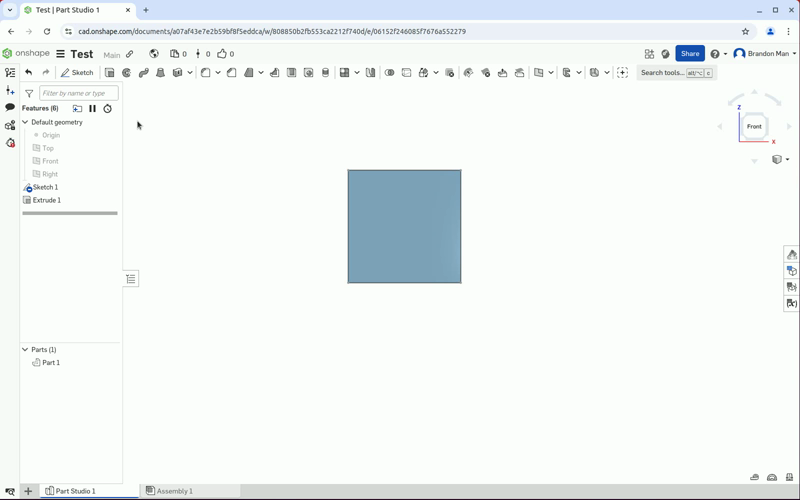
key(shift+h)
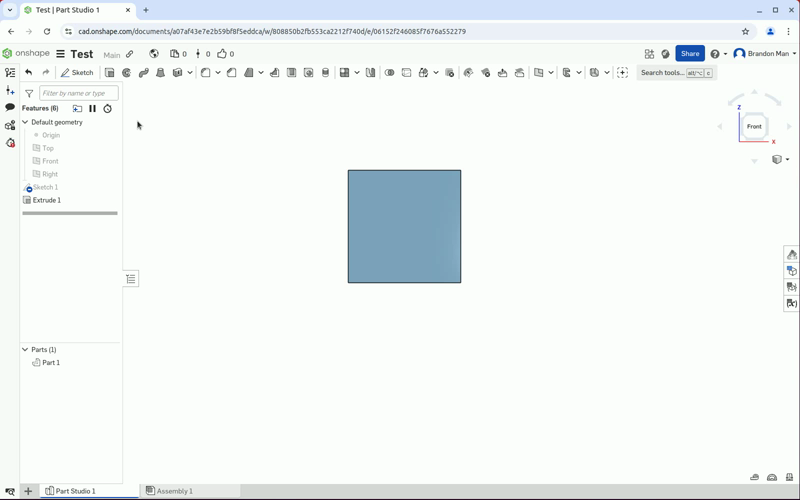
mouse_move(73, 189)
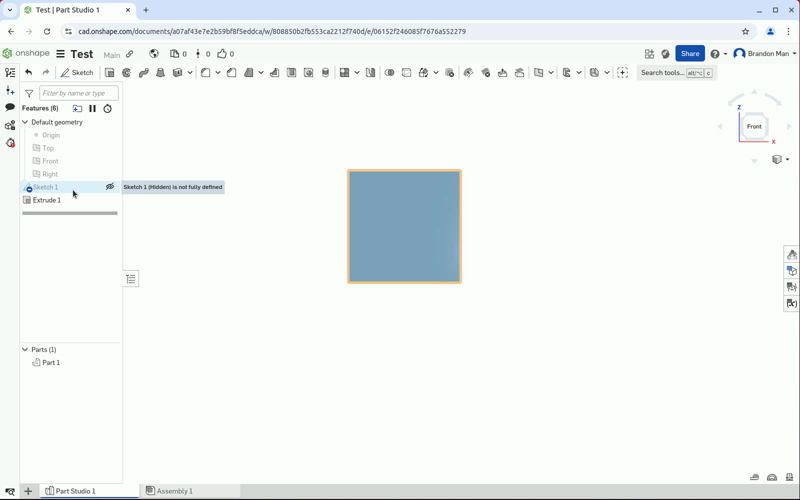
click(73, 189)
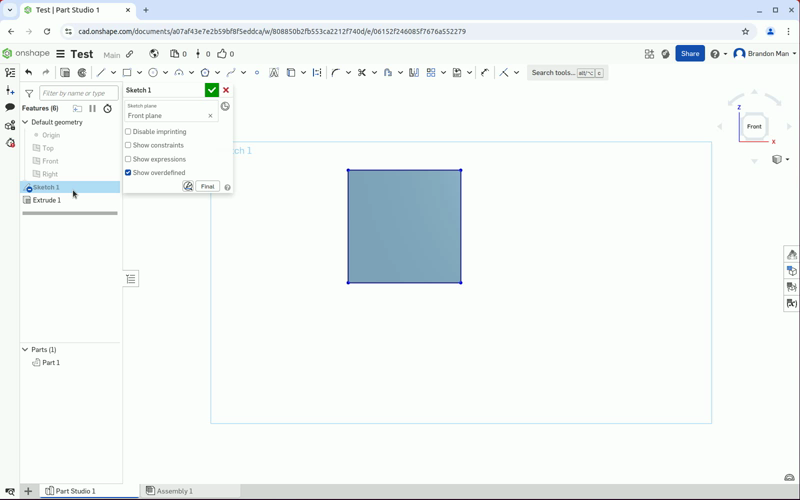
mouse_move(229, 92)
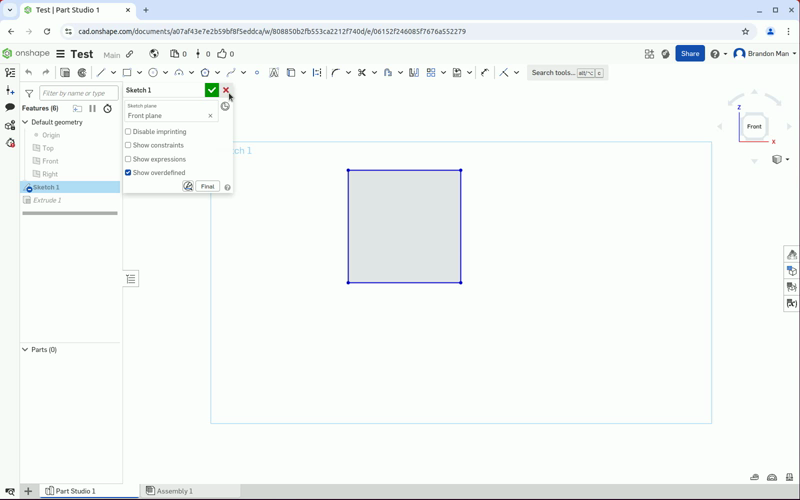
click(229, 92)
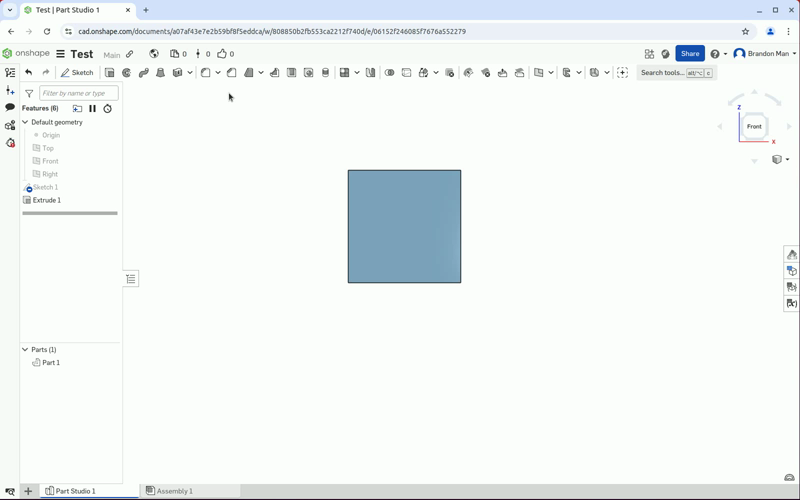
mouse_move(73, 352)
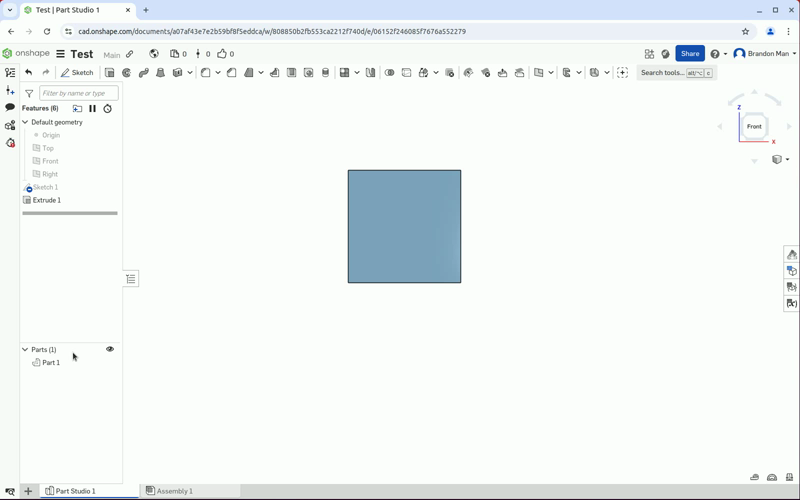
key(y)
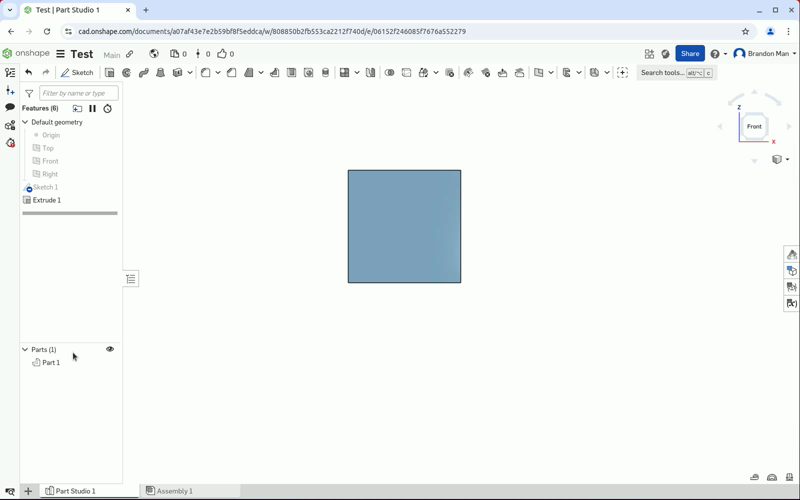
key(shift+p)
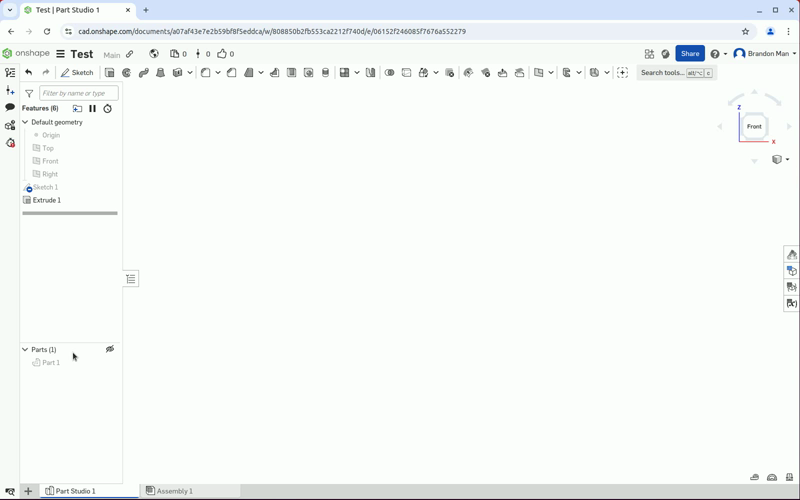
key(space)
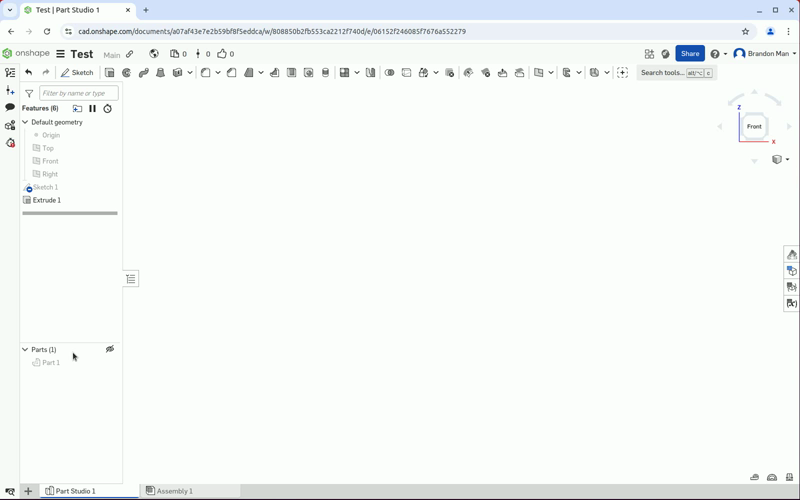
key_down(shift)
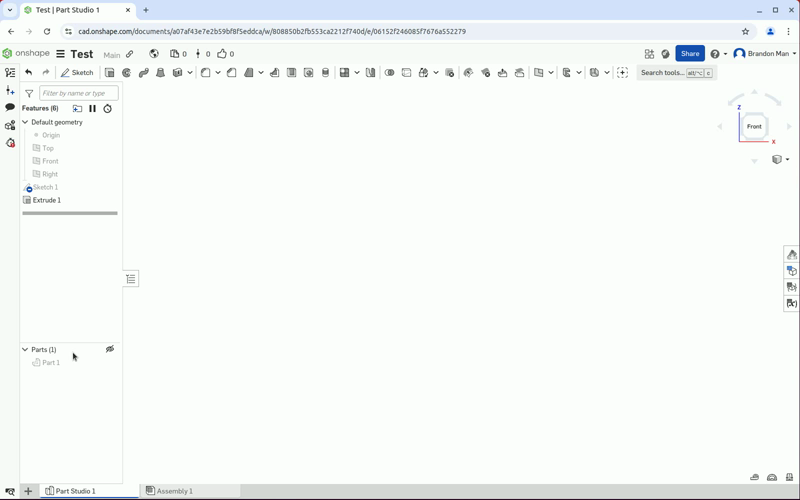
key(down)
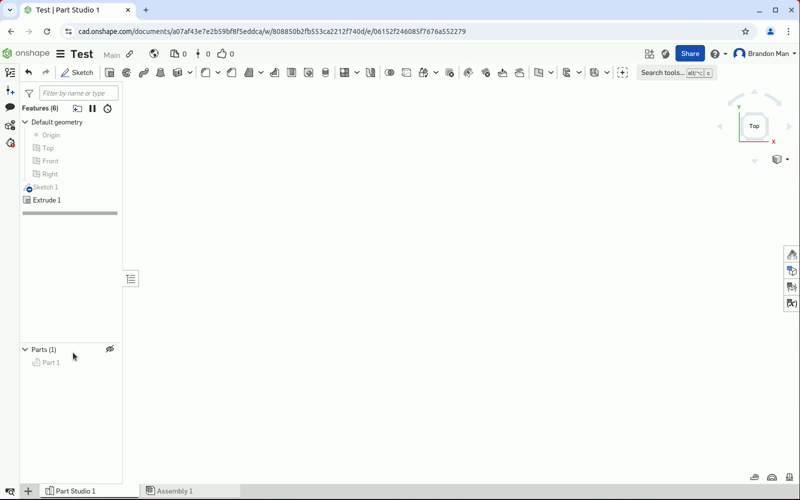
key_up(shift)
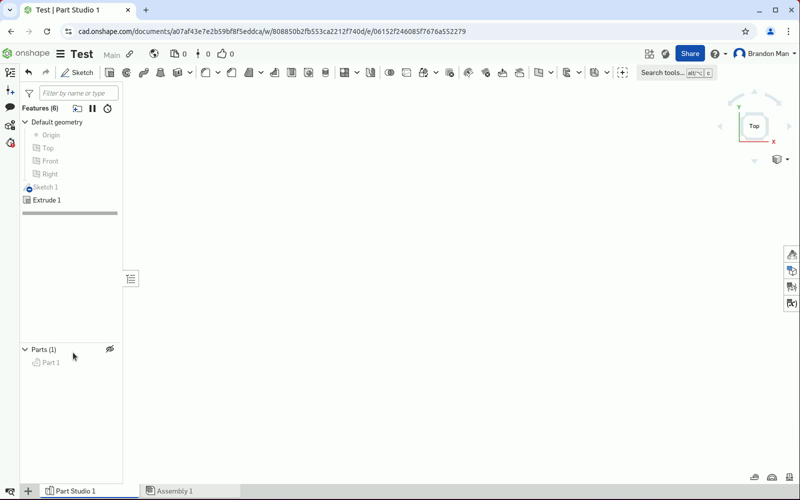
mouse_move(73, 352)
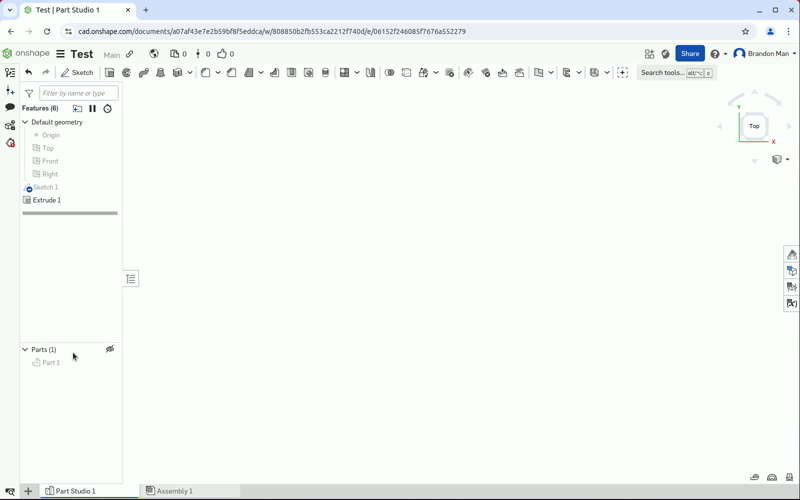
key(shift+y)
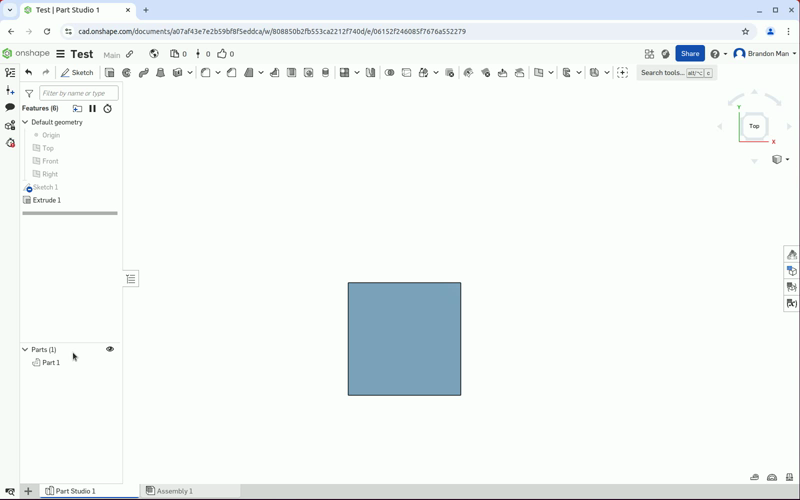
mouse_move(541, 75)
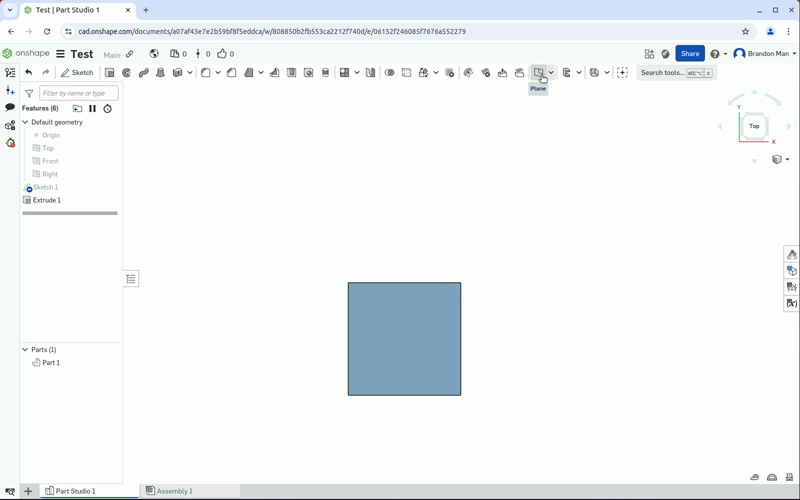
click(541, 75)
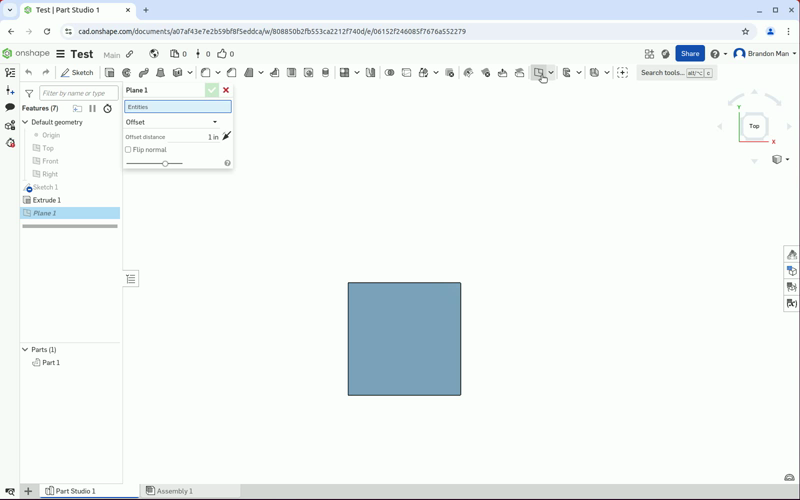
mouse_move(73, 150)
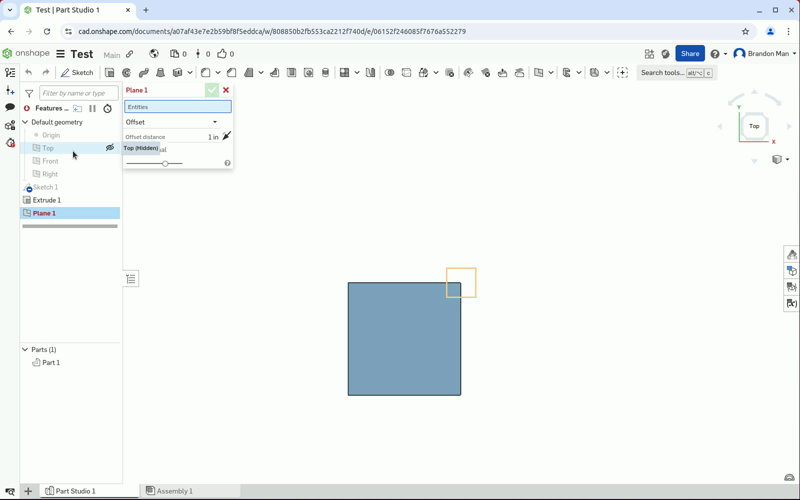
click(73, 150)
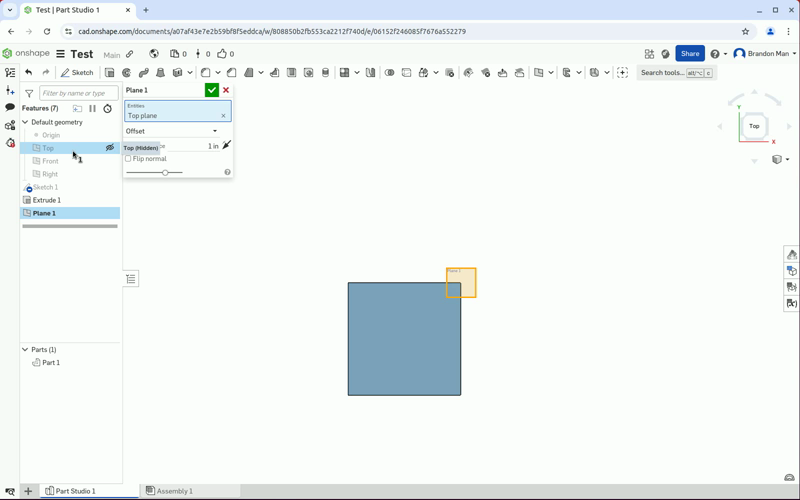
key(tab, 2)
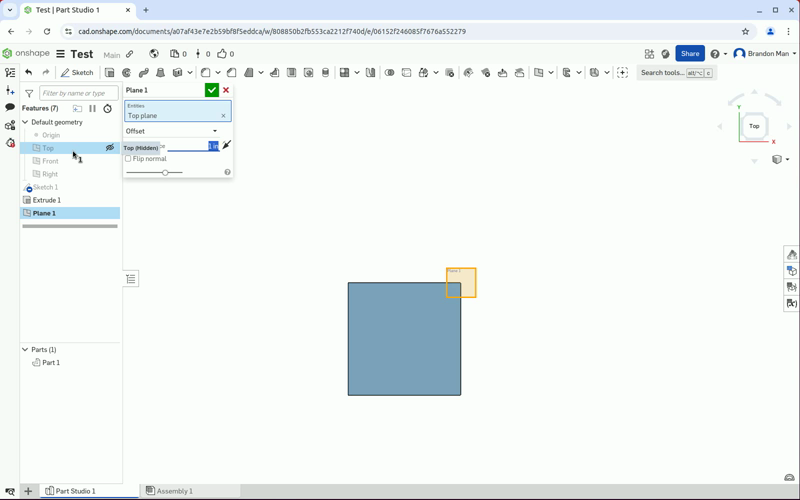
text(23.108)
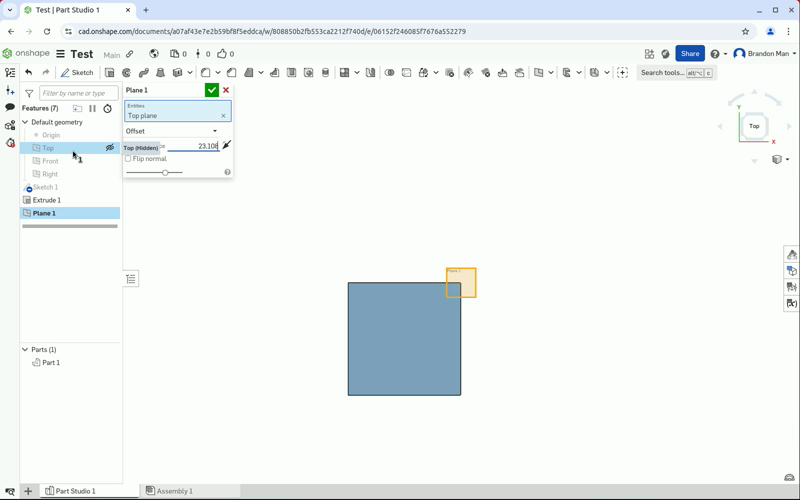
key(enter, 2)
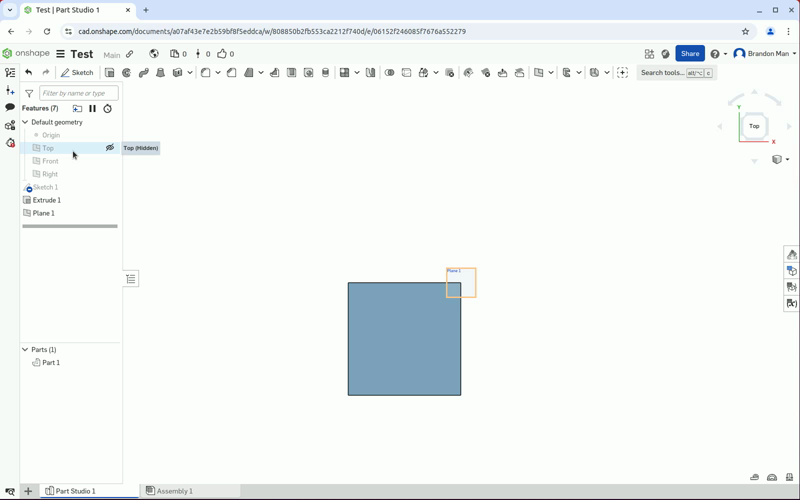
key(shift+s)
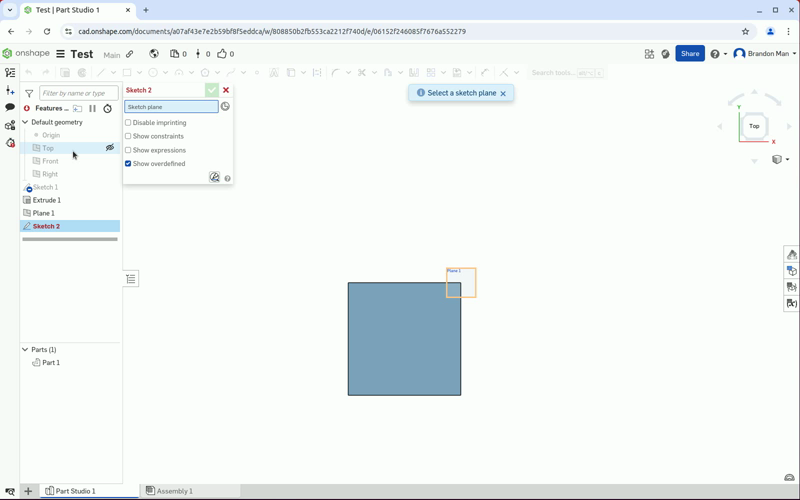
mouse_move(73, 215)
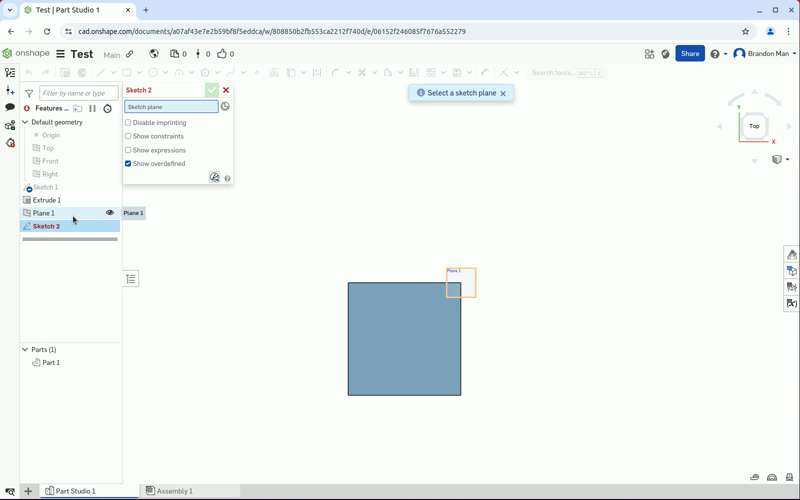
click(73, 215)
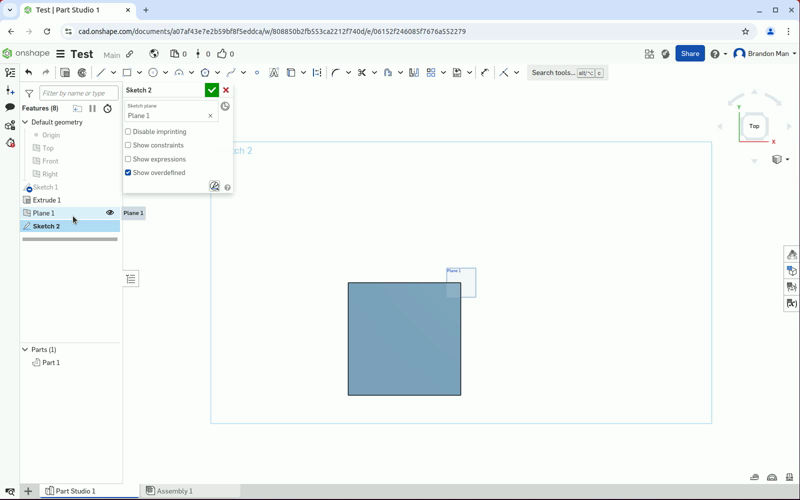
mouse_move(73, 352)
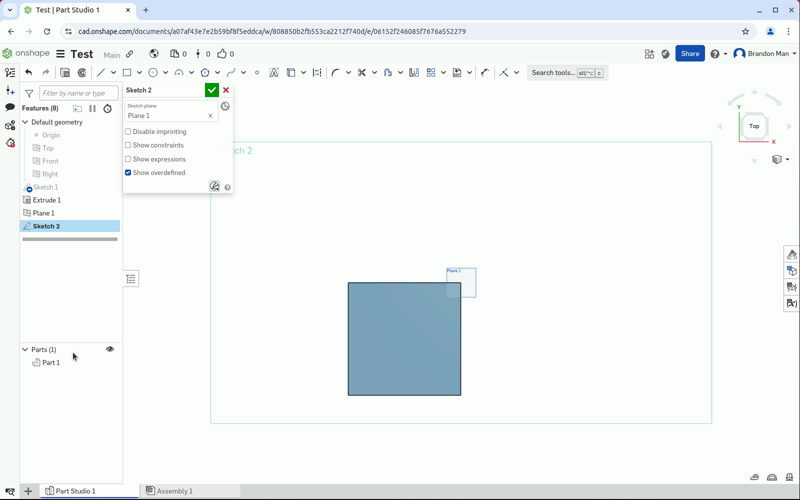
key(y)
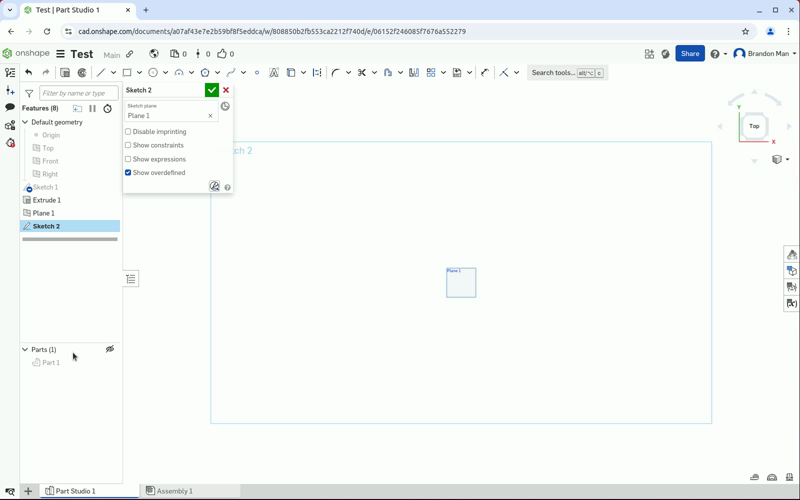
key(l)
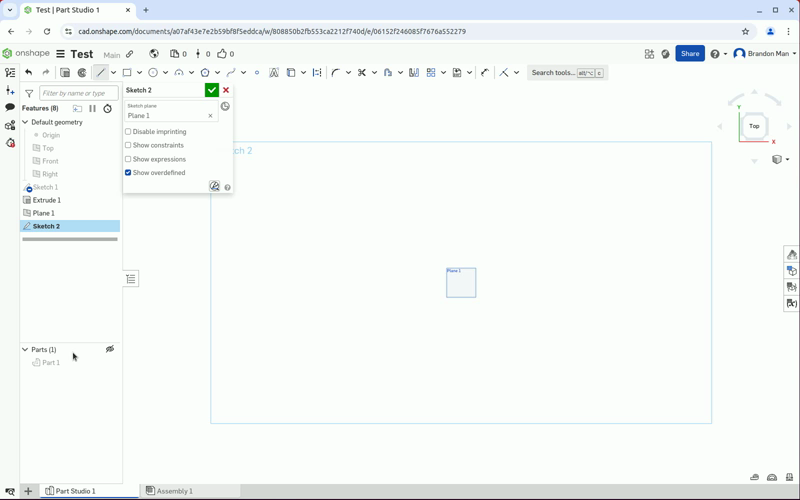
key_down(shift)
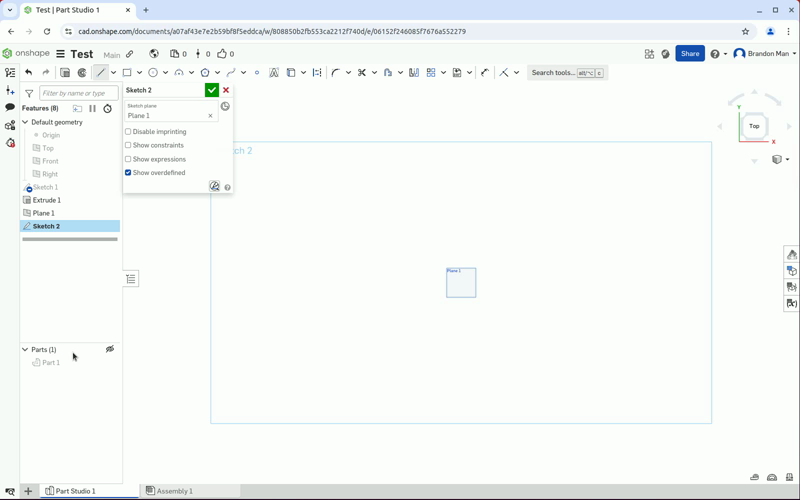
mouse_move(385, 395)
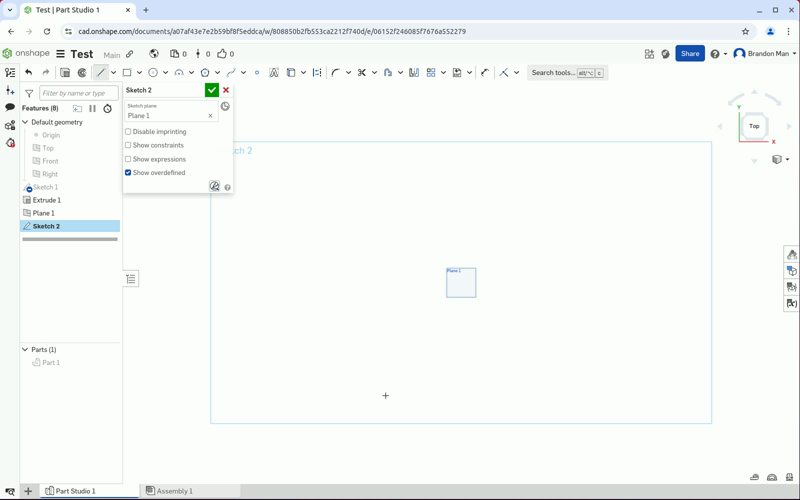
click(385, 395)
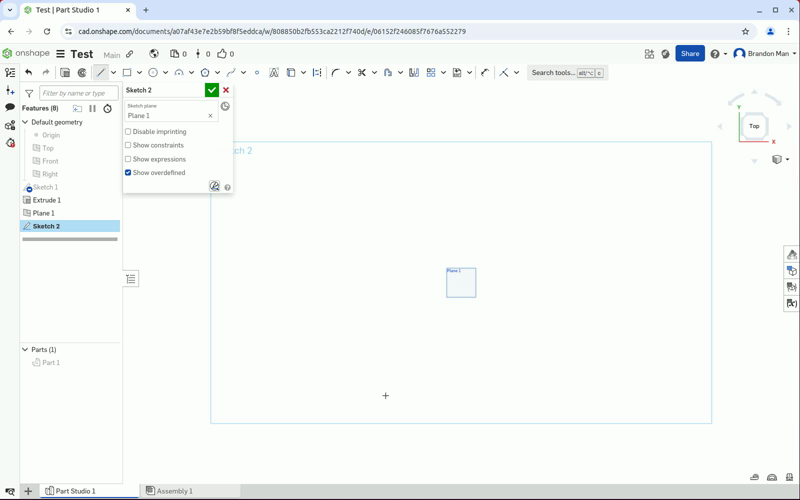
key_up(shift)
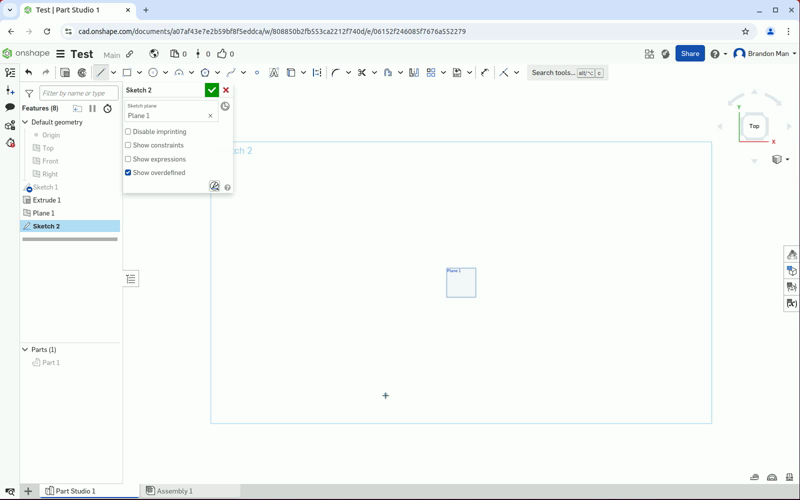
key_down(shift)
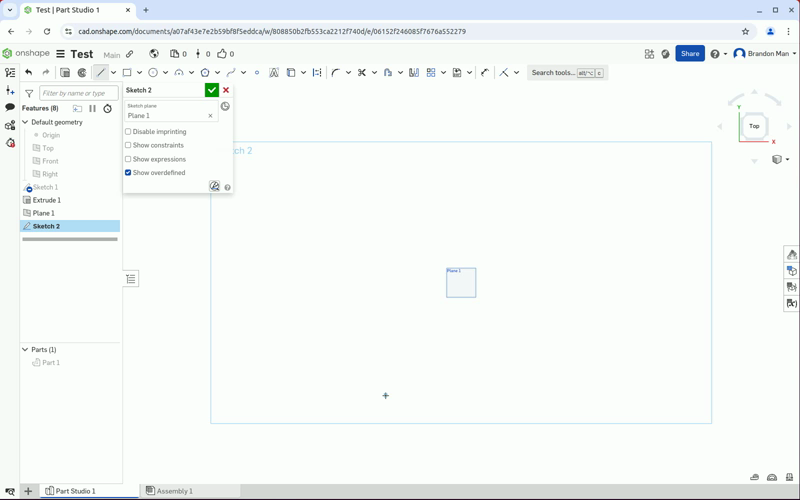
mouse_move(461, 395)
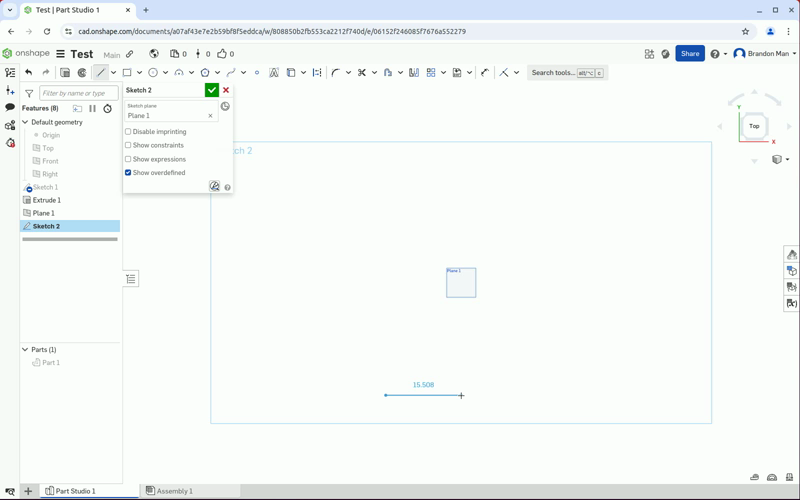
click(461, 395)
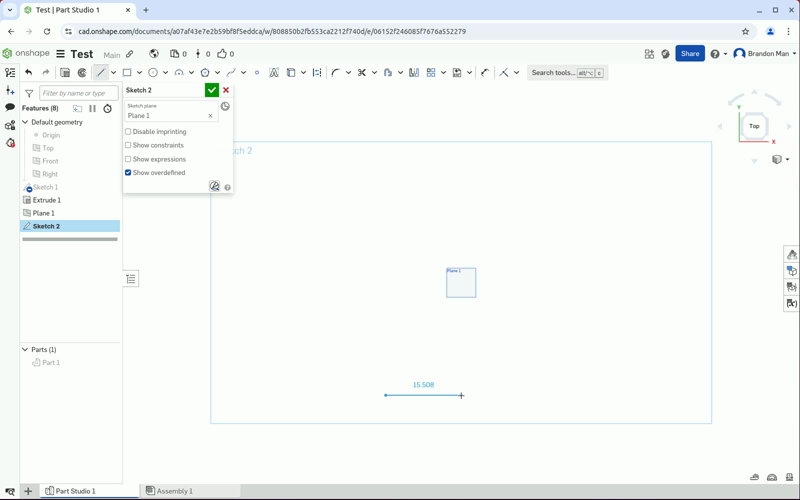
key_up(shift)
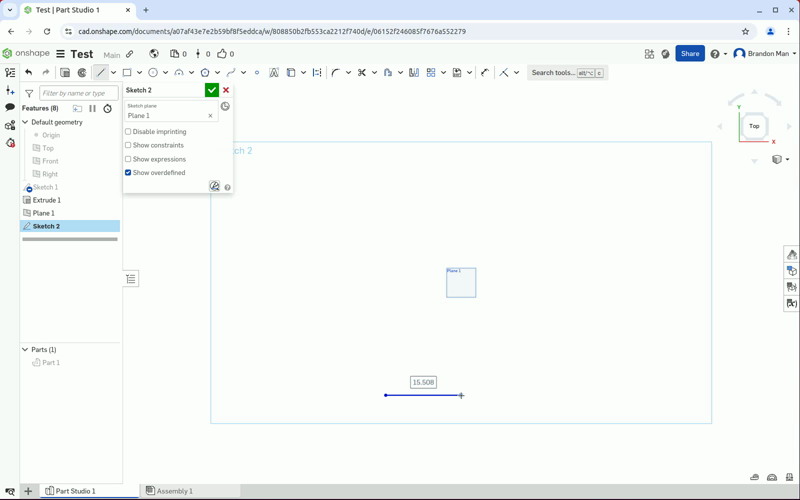
key_down(shift)
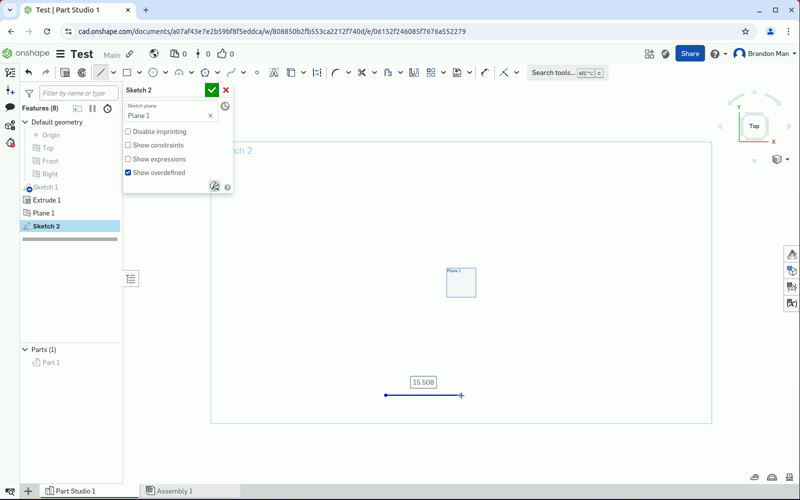
mouse_move(461, 320)
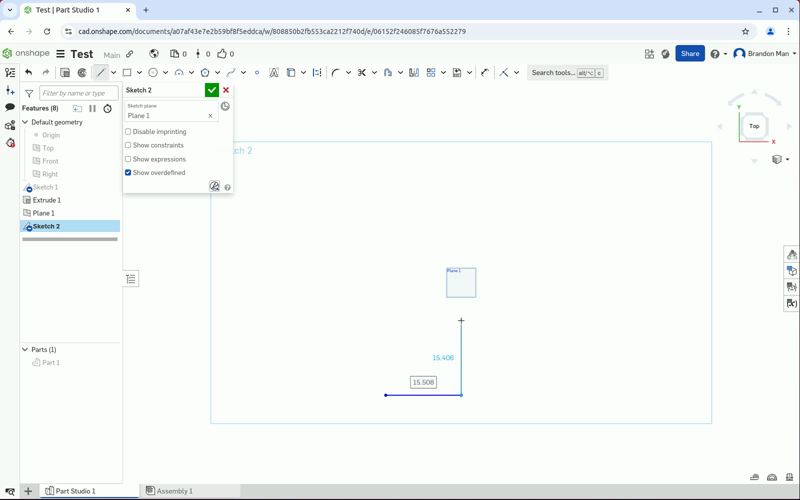
click(461, 320)
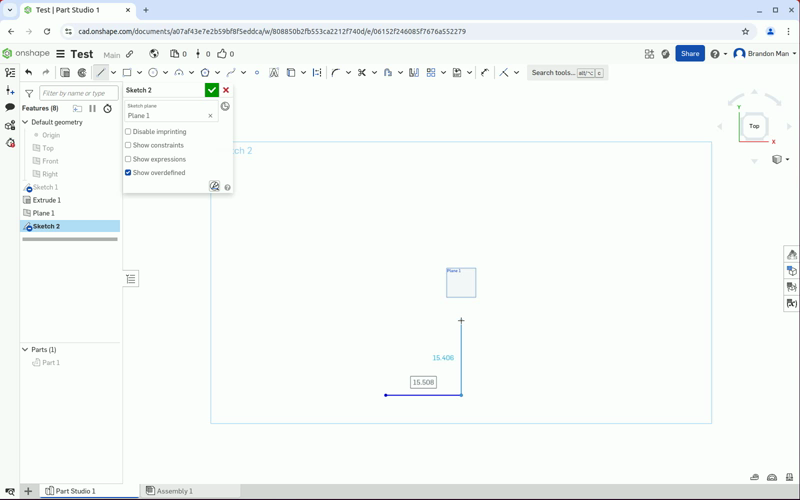
key_up(shift)
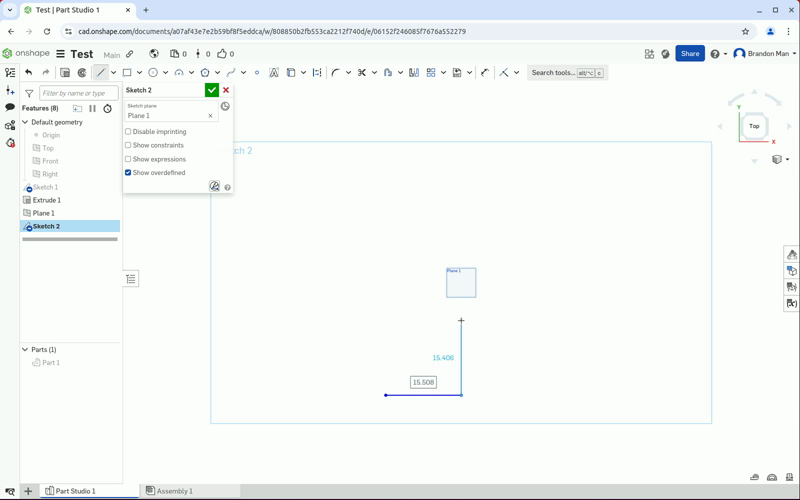
key_down(shift)
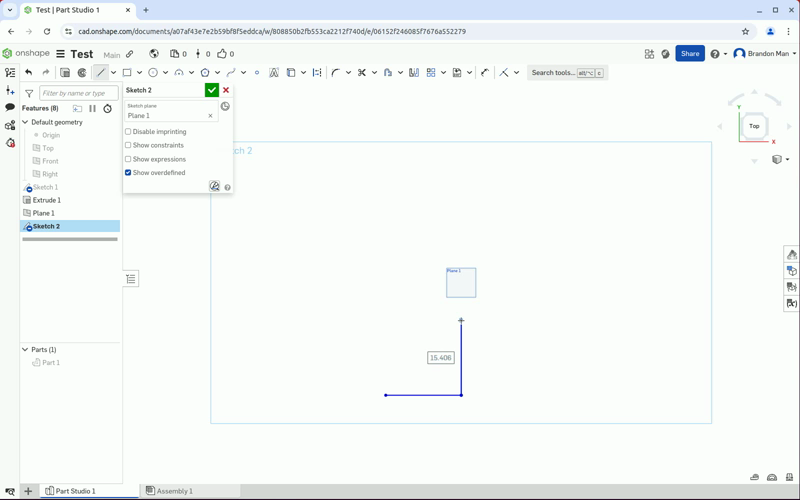
mouse_move(385, 320)
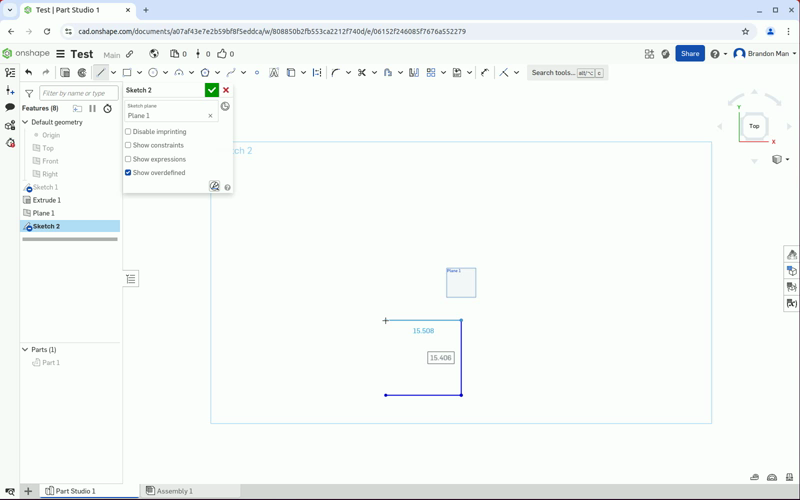
click(385, 320)
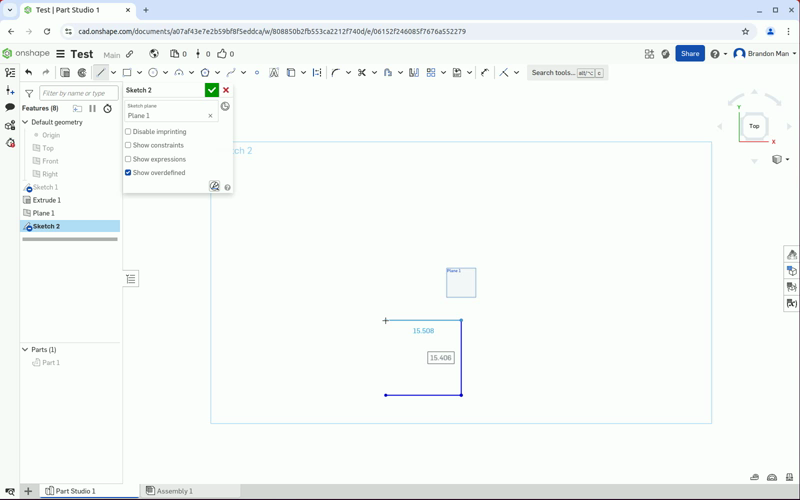
key_up(shift)
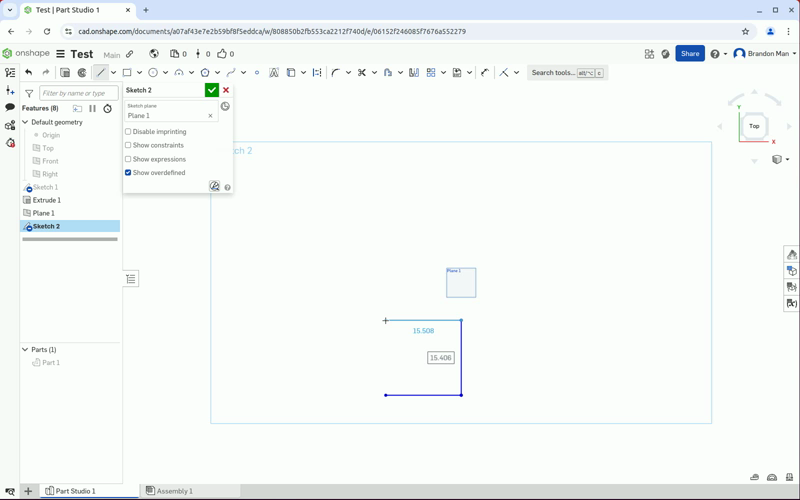
key_down(shift)
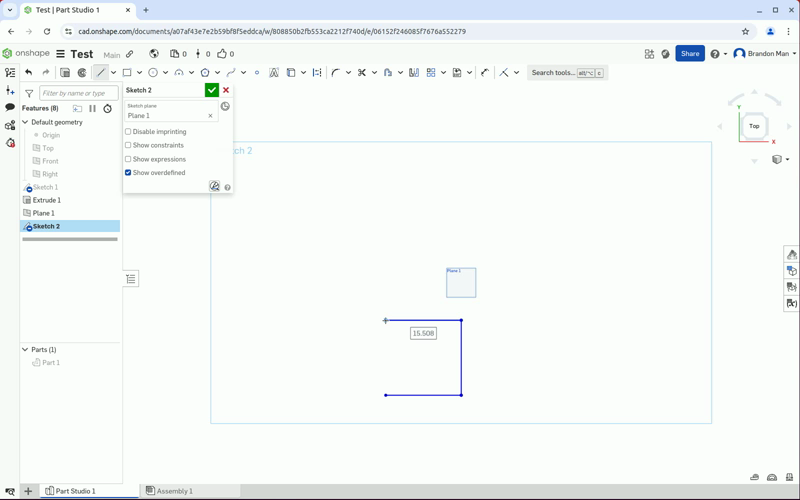
mouse_move(385, 395)
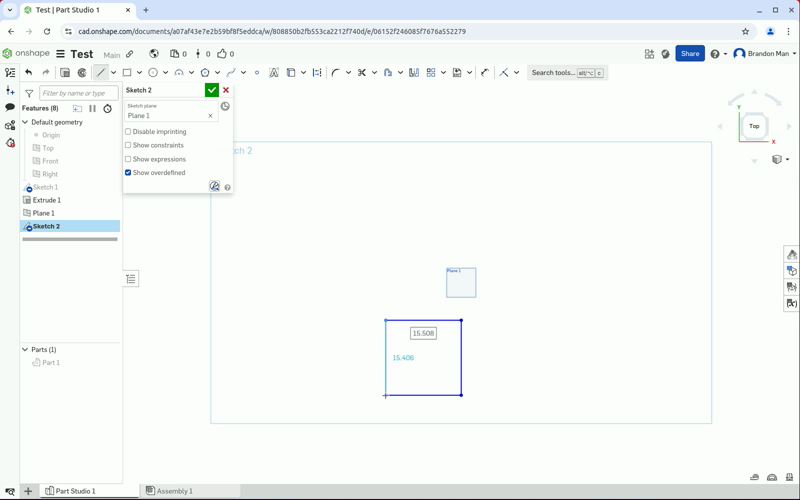
key_up(shift)
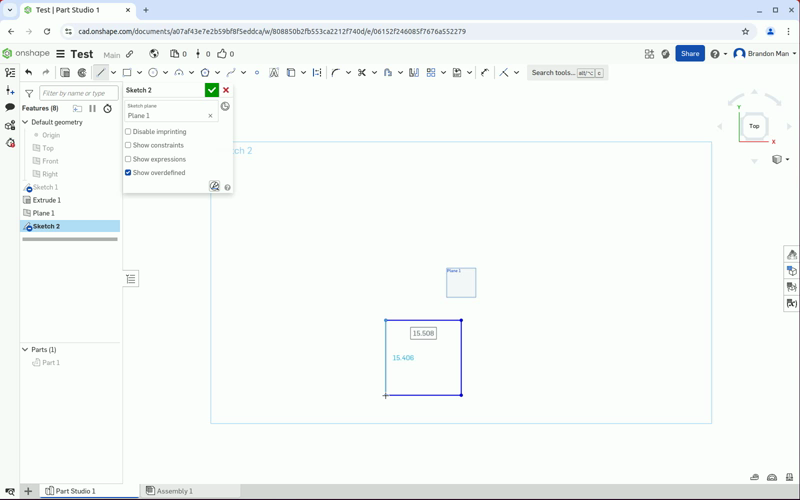
click(385, 395)
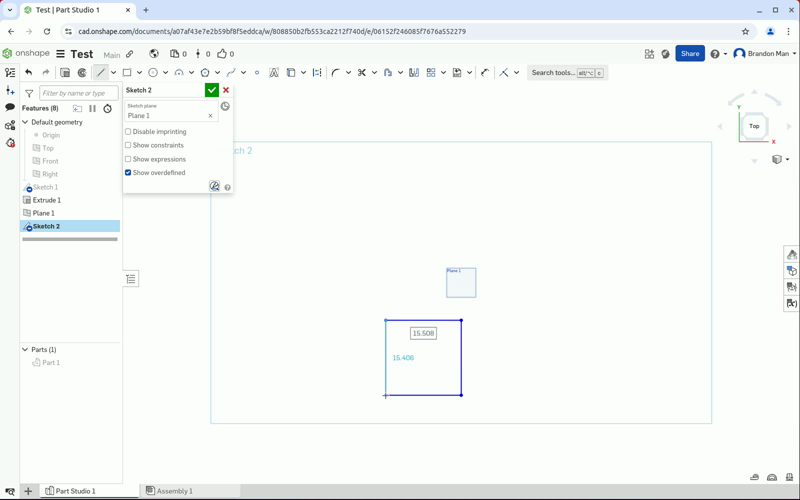
key(esc)
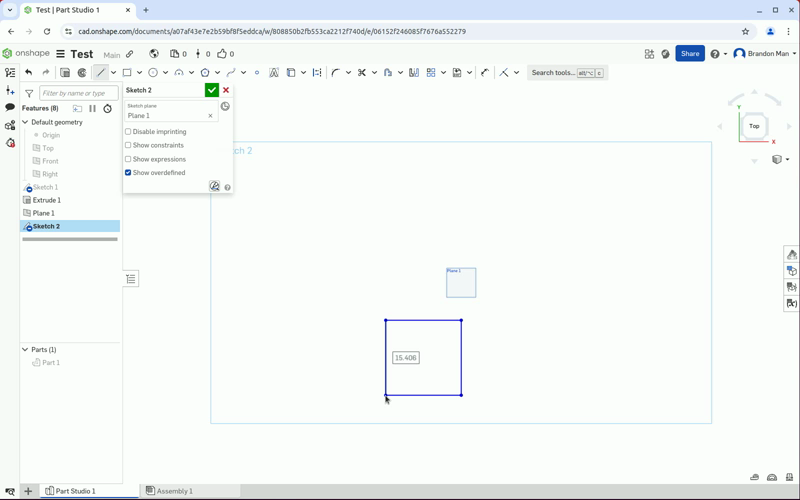
mouse_move(441, 337)
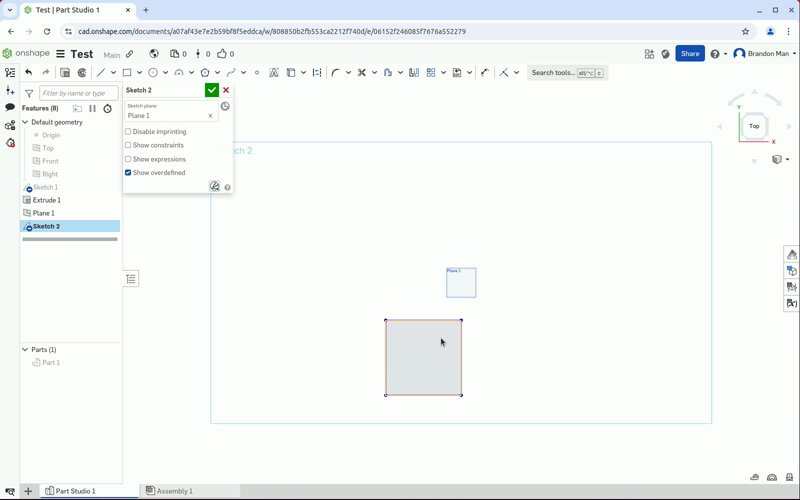
click(441, 337)
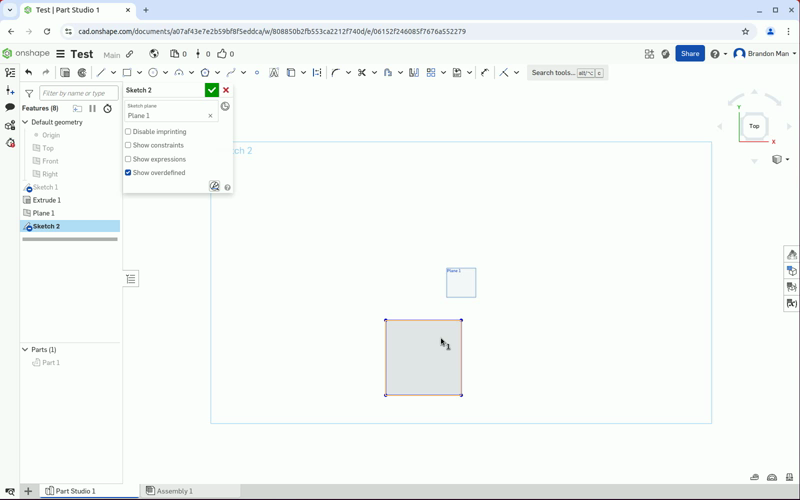
mouse_move(73, 352)
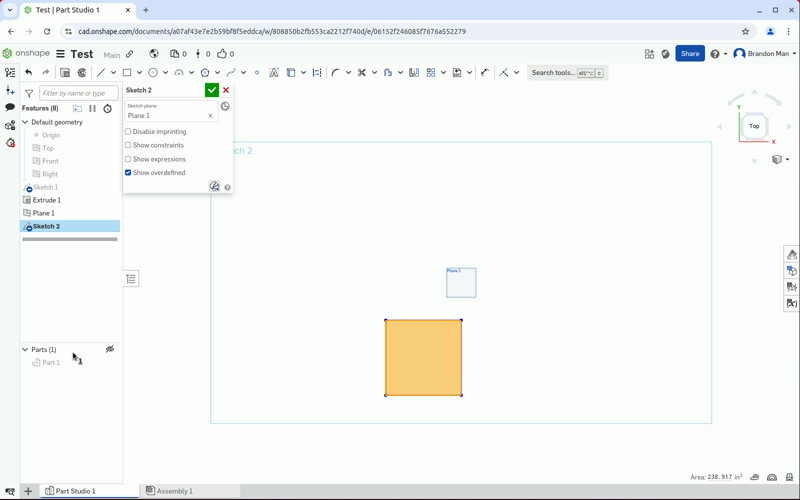
key(shift+y)
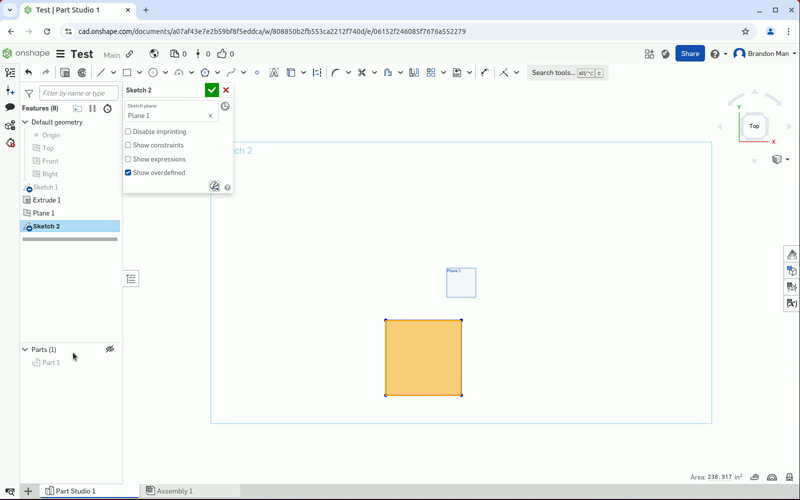
key(shift+e)
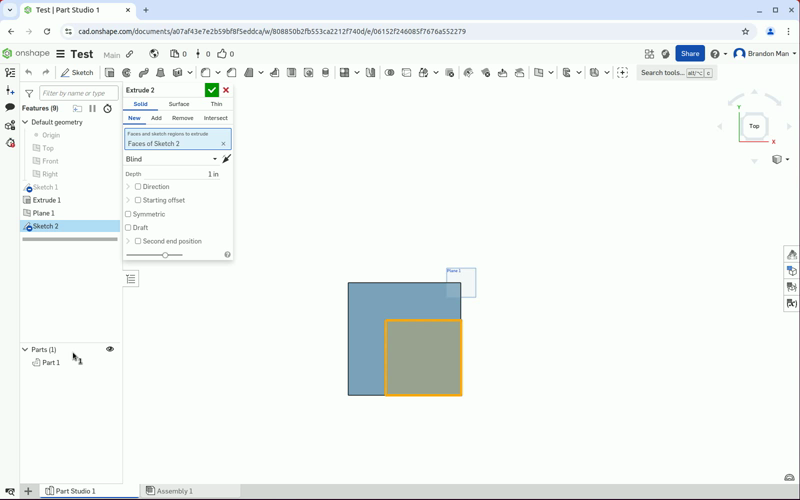
mouse_move(143, 106)
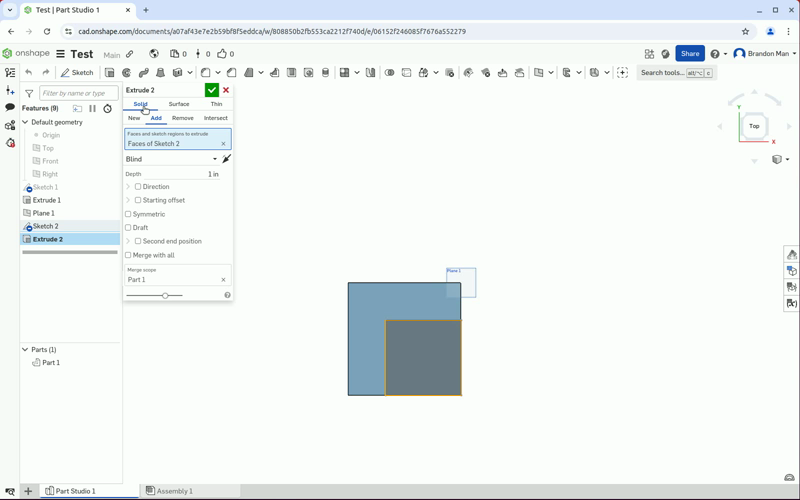
click(143, 106)
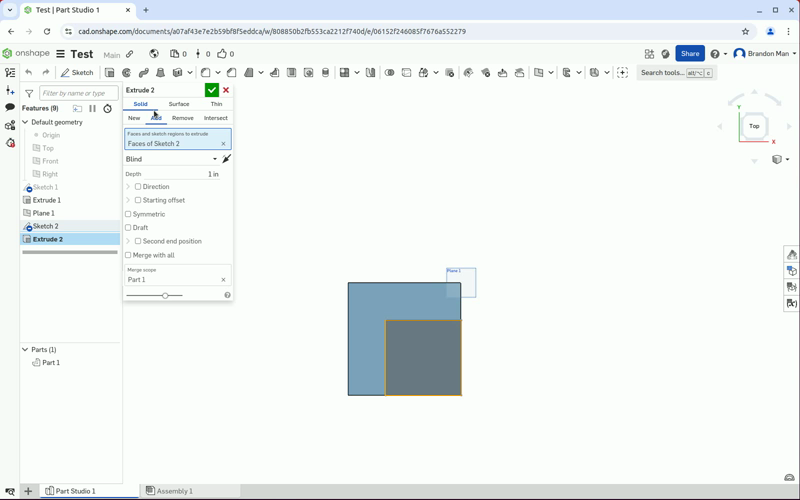
mouse_move(186, 120)
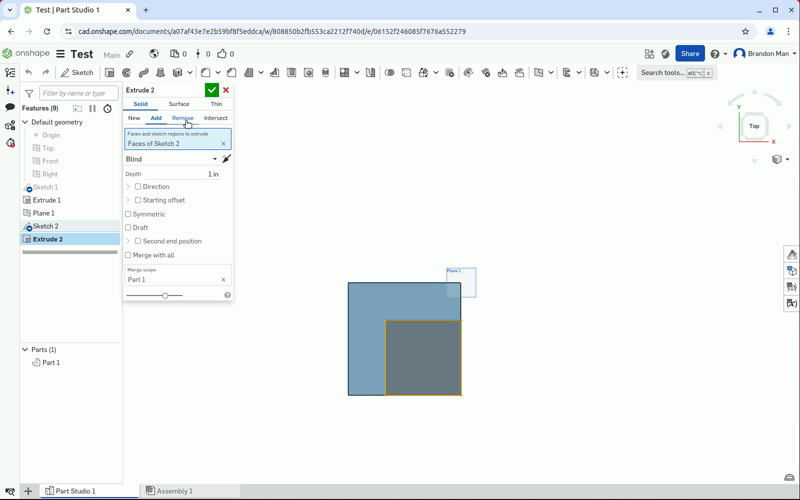
click(186, 120)
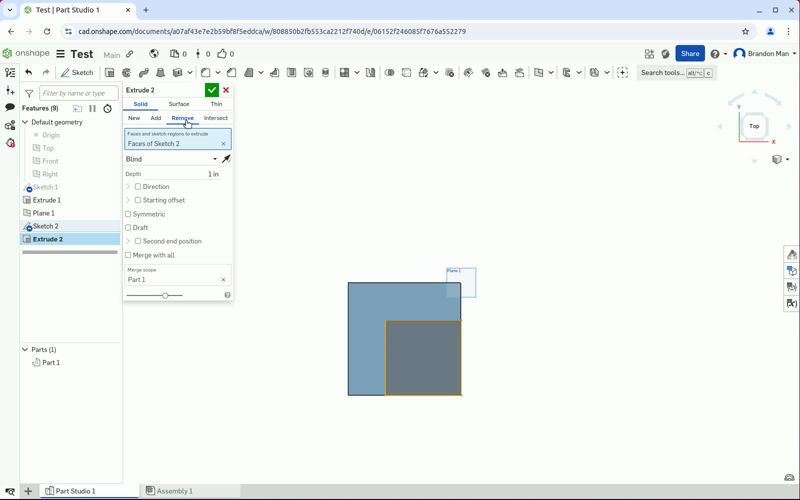
key(tab, 4)
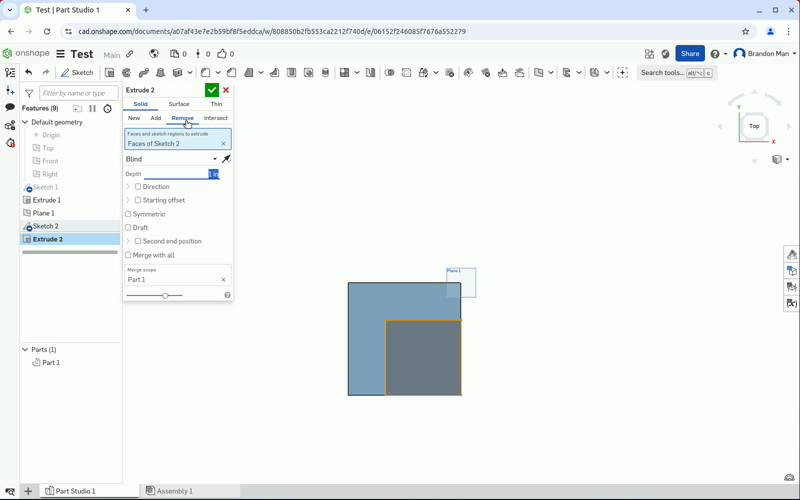
text(15.405)
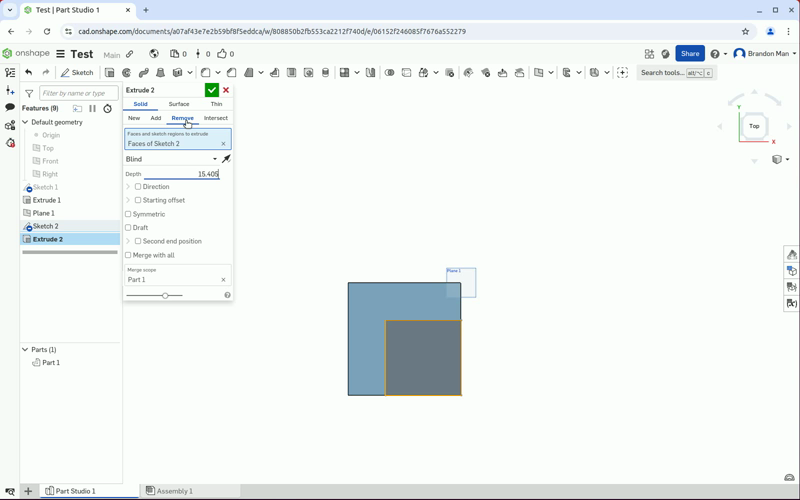
key(tab, 6)
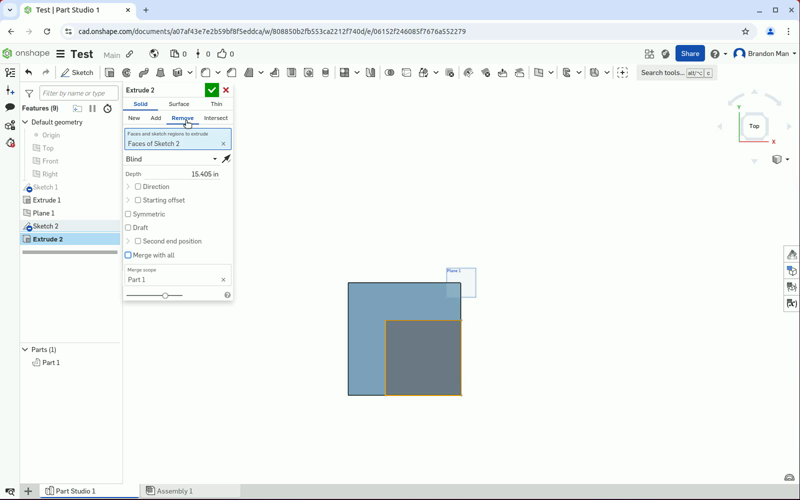
key(space)
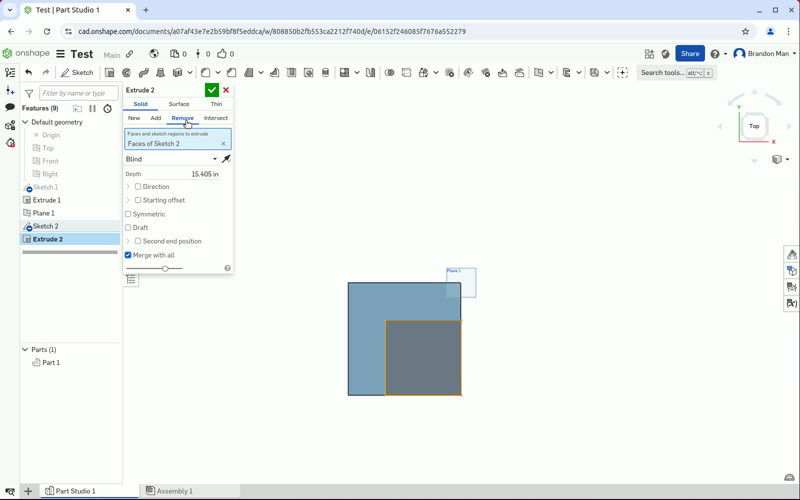
key(enter)
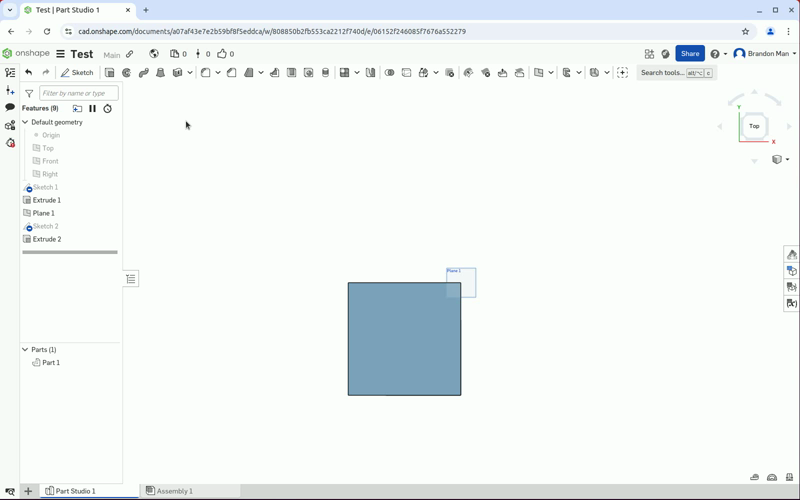
key(shift+h)
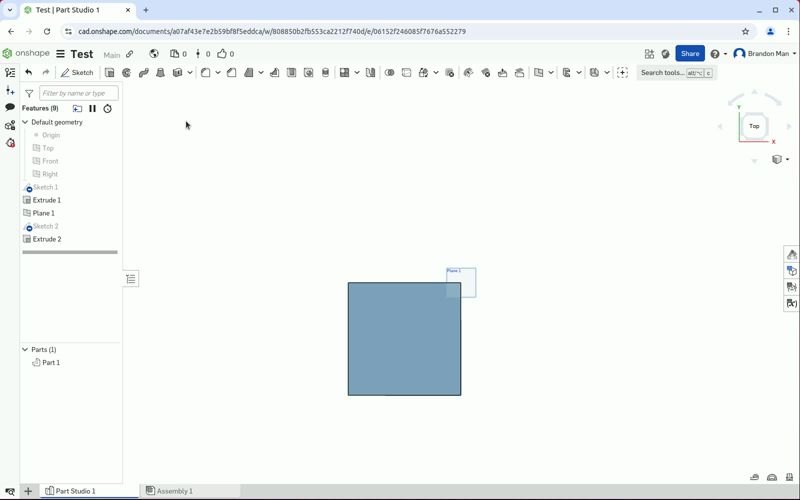
key(shift+h)
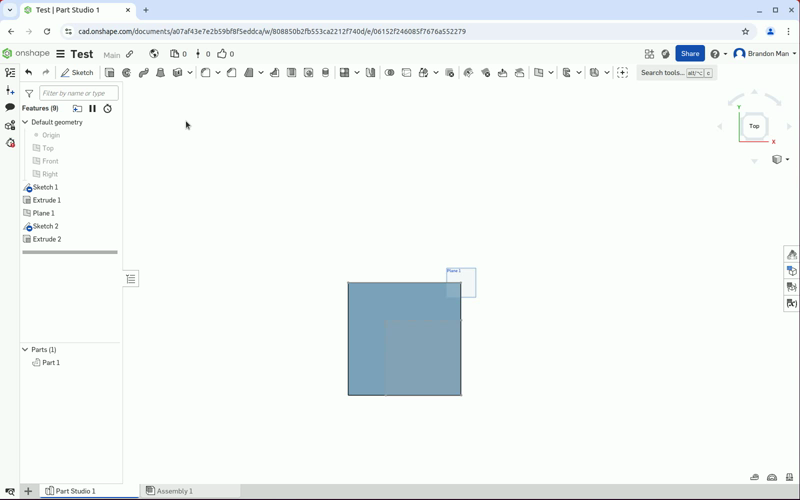
key(shift+7)
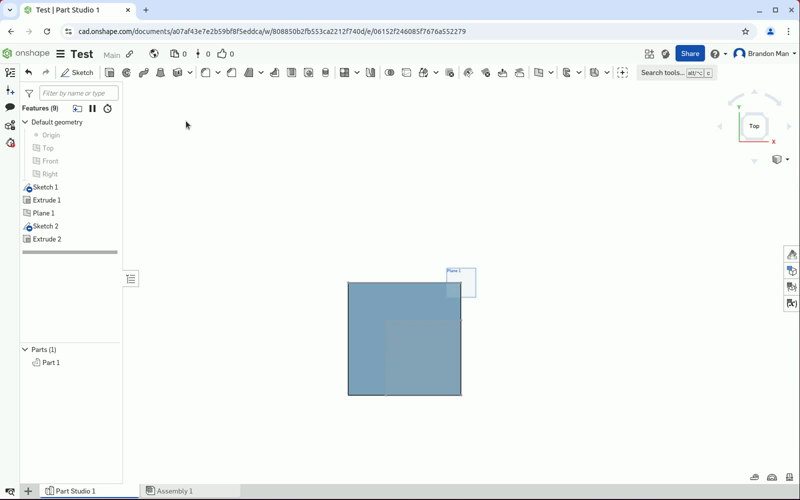
key(up, 3)
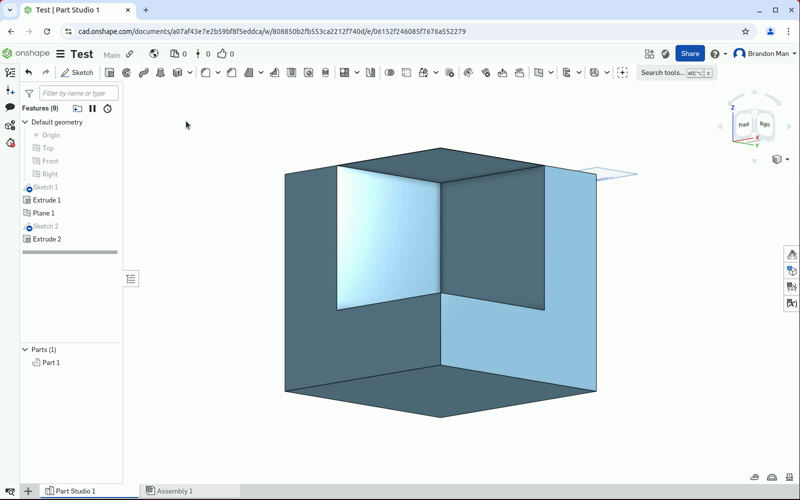
key(left, 3)
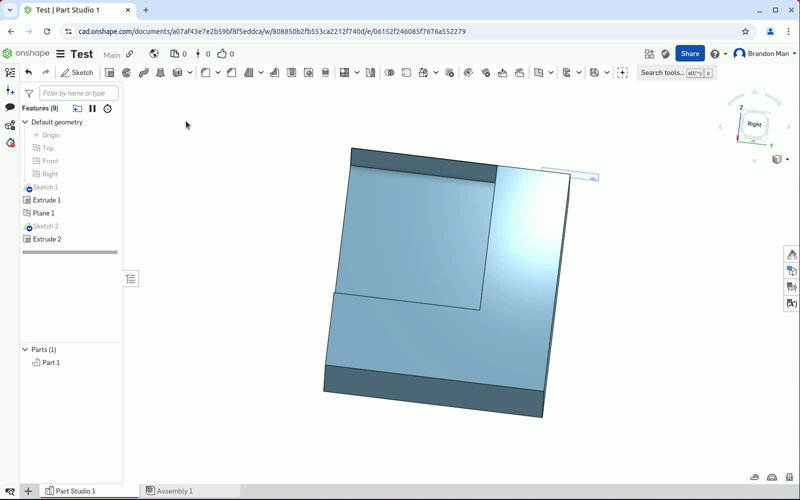
key(right, 3)
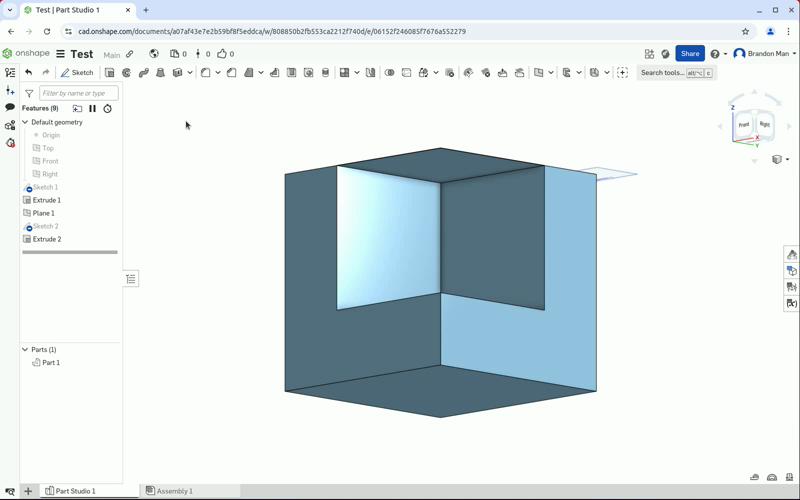
key(down, 3)
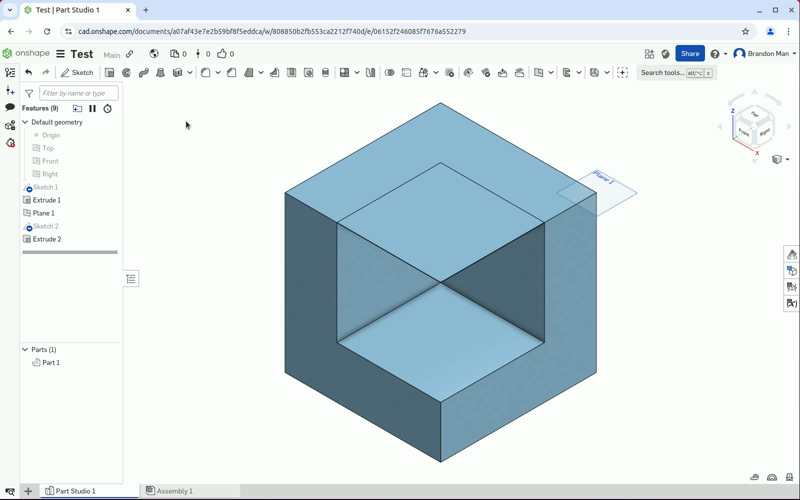
mouse_move(73, 189)
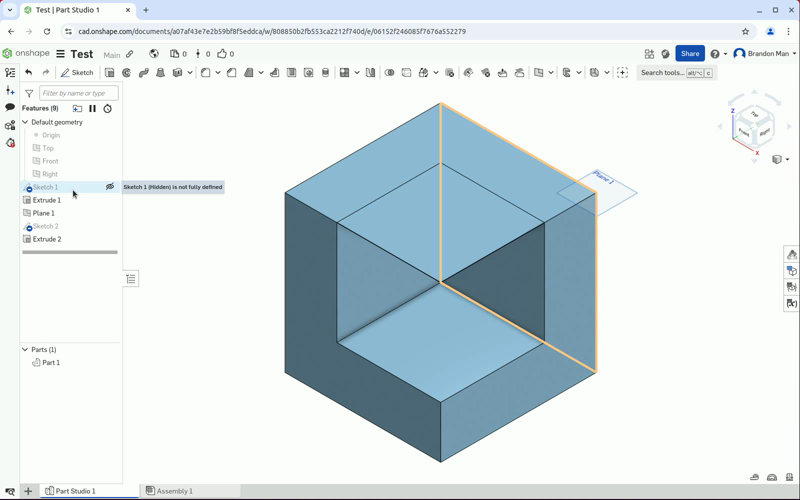
click(73, 189)